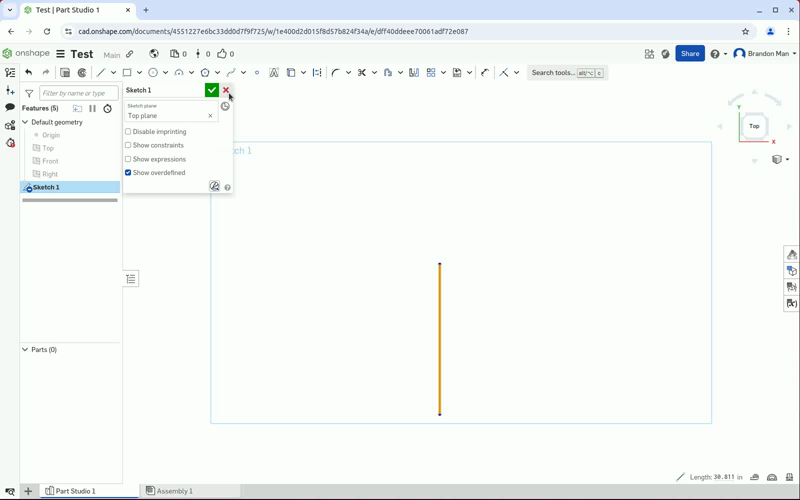
key(shift+h)
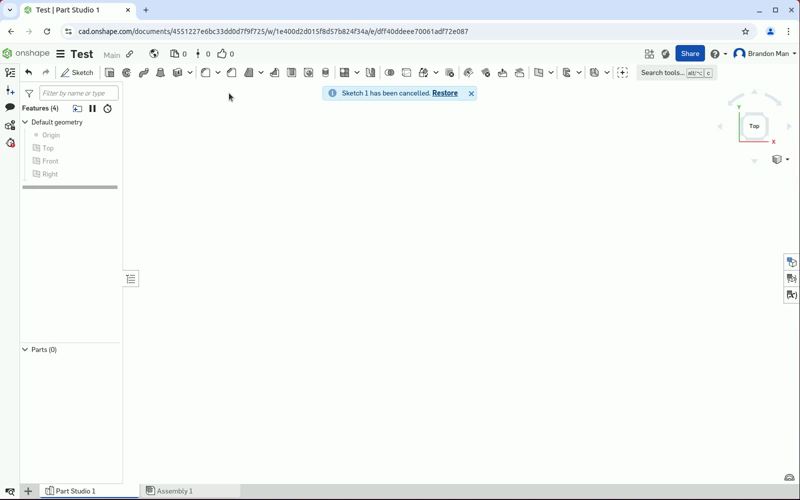
mouse_move(73, 352)
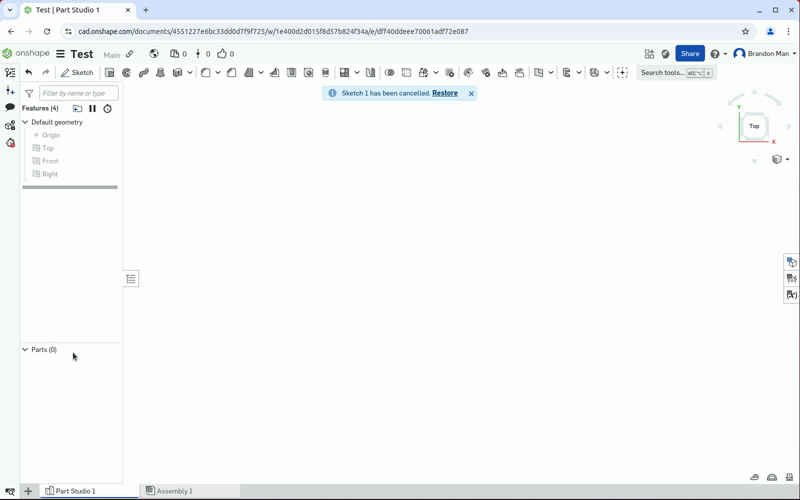
key(y)
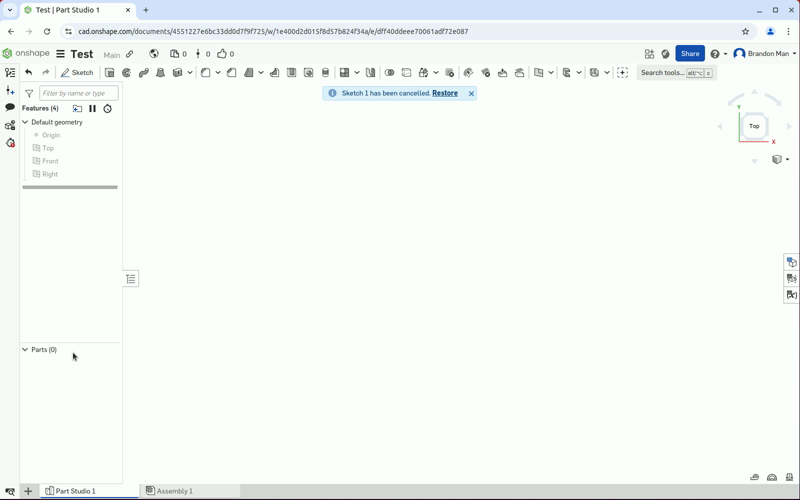
key(shift+p)
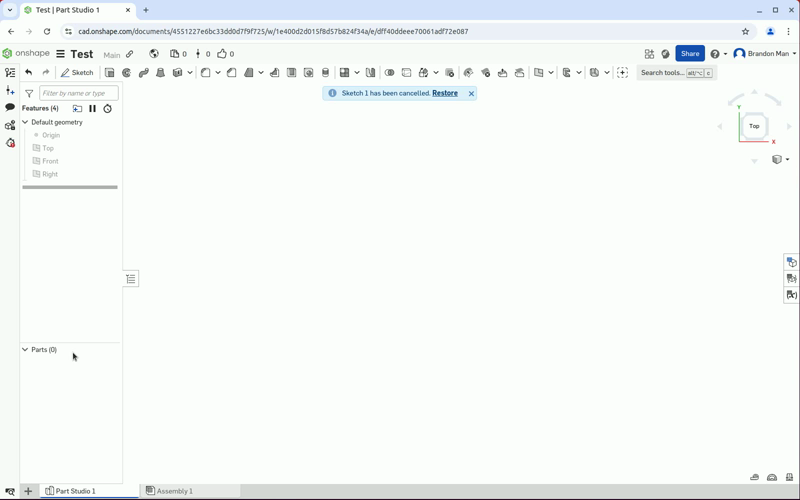
key(space)
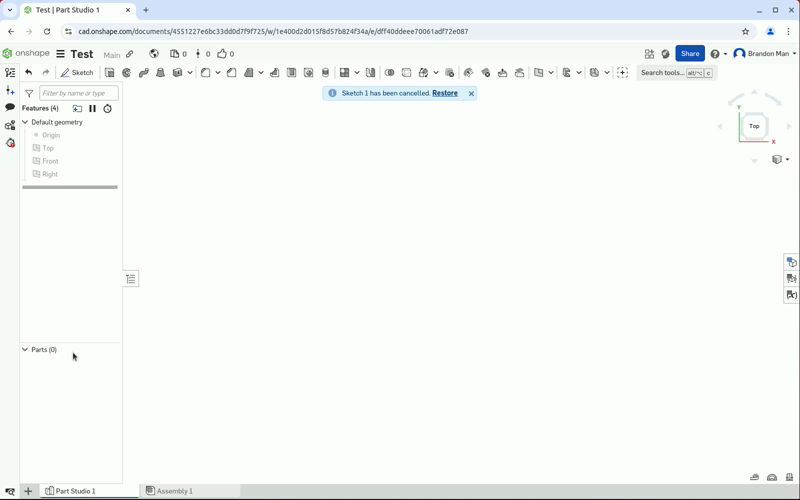
key_down(shift)
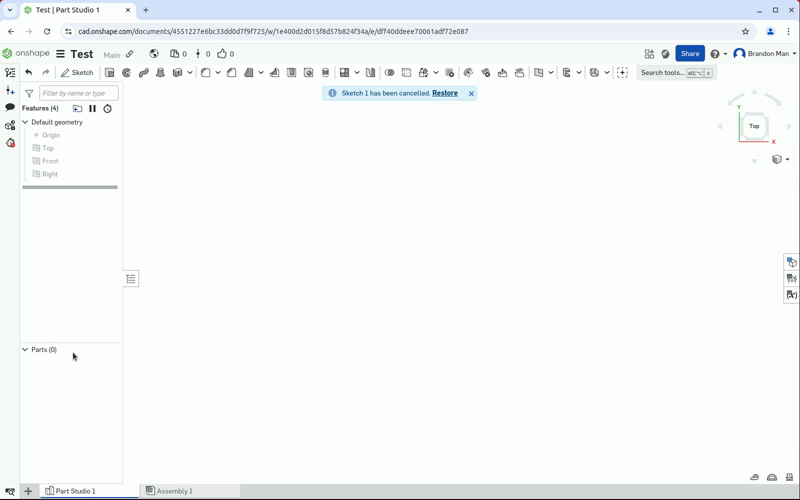
key(up)
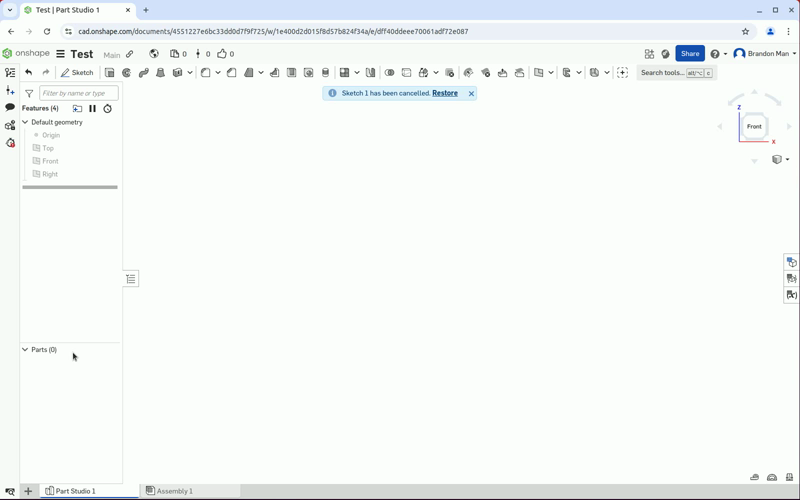
key_up(shift)
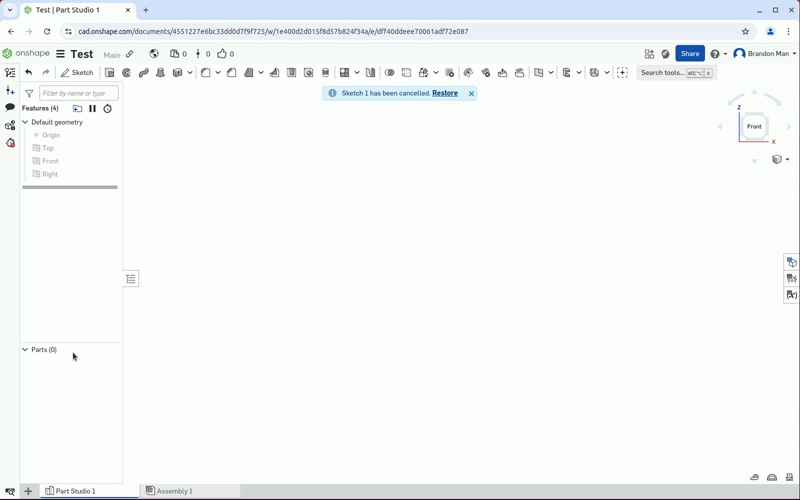
mouse_move(73, 352)
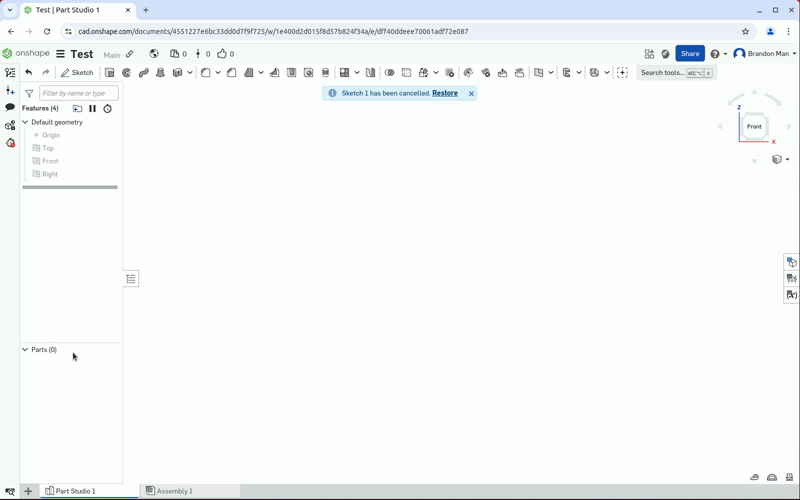
key(shift+y)
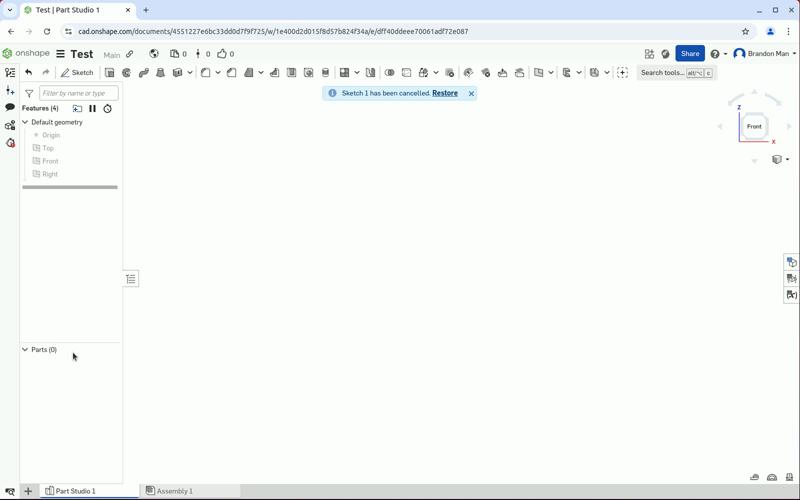
key(shift+s)
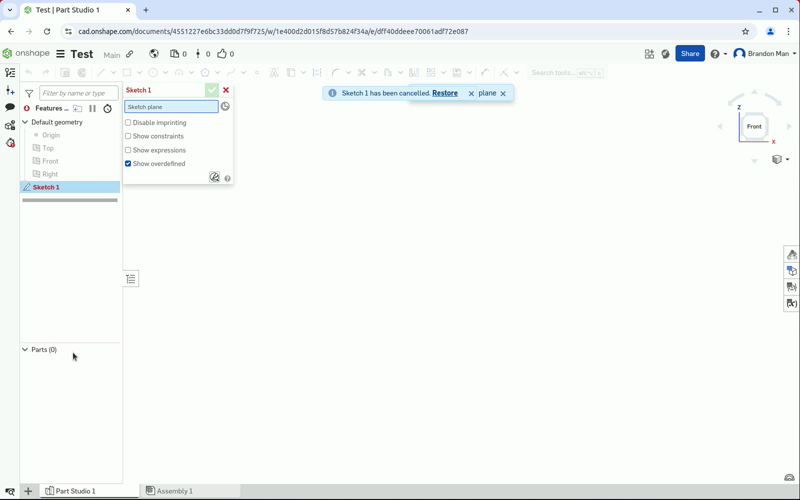
mouse_move(73, 163)
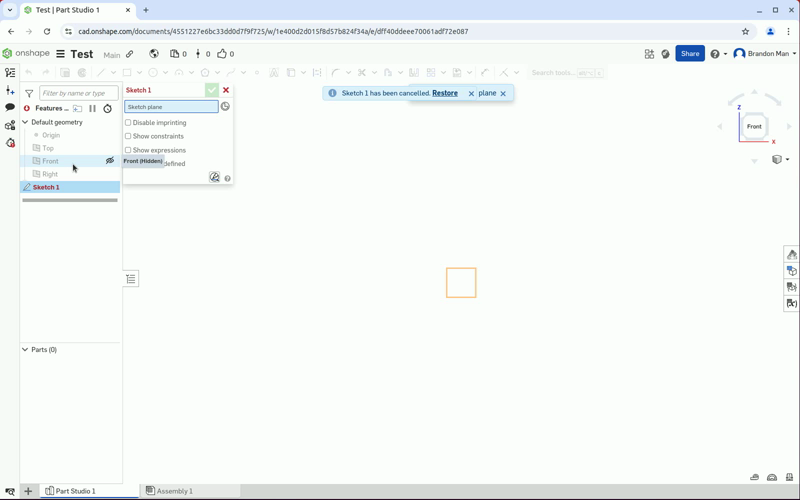
click(73, 163)
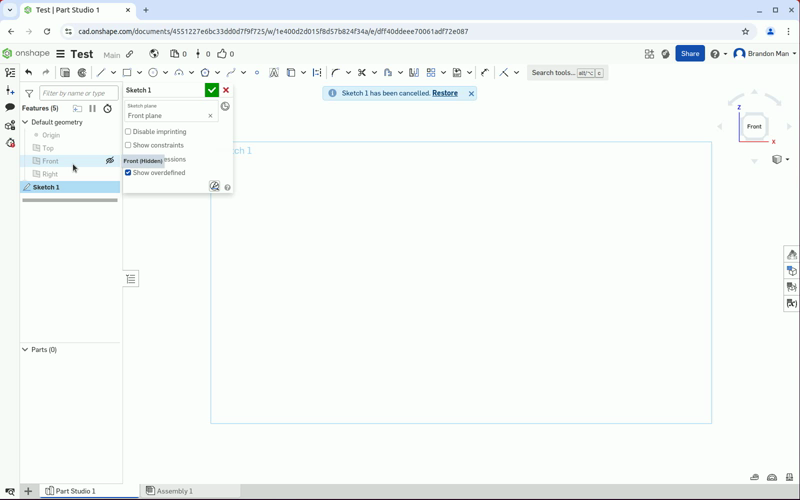
mouse_move(73, 352)
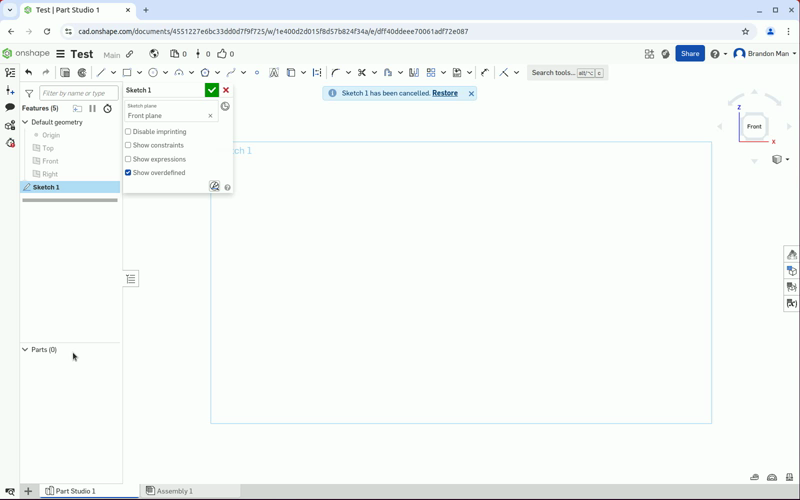
key(y)
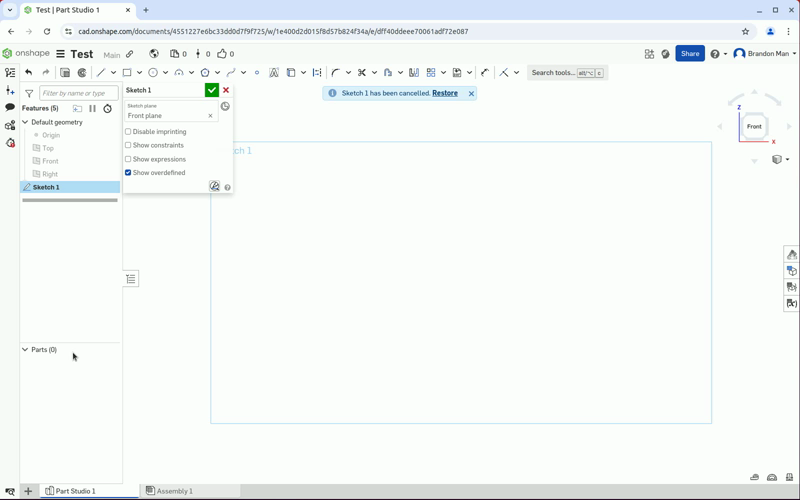
key(c)
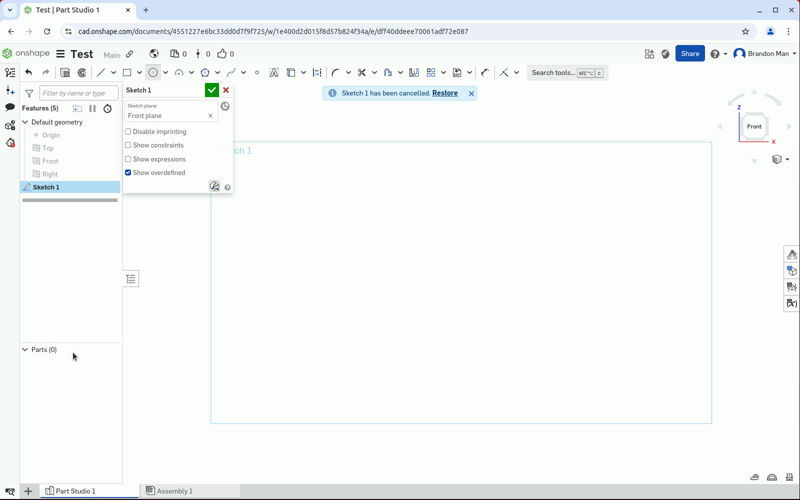
key_down(shift)
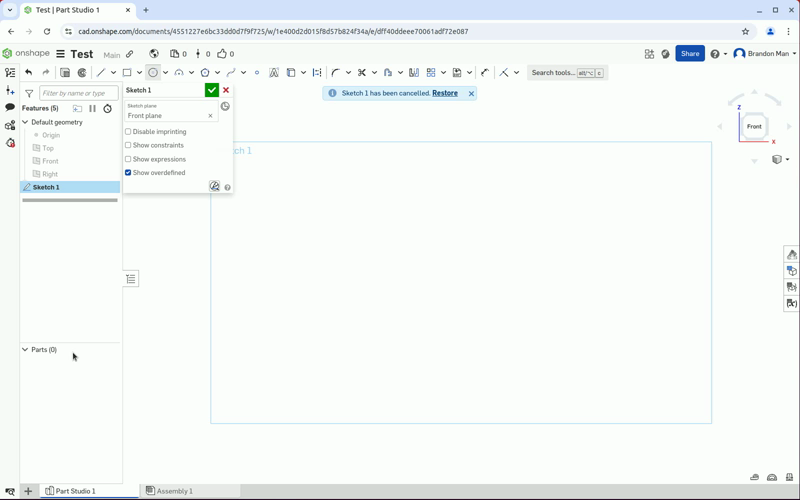
mouse_move(460, 282)
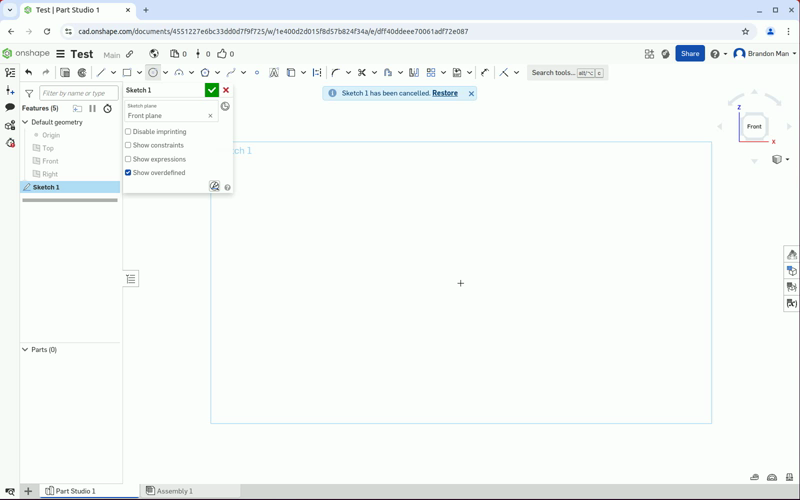
click(460, 282)
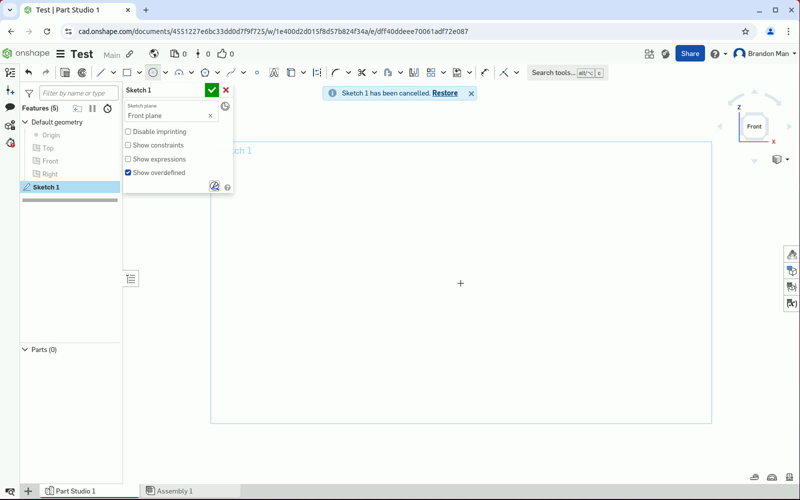
key_up(shift)
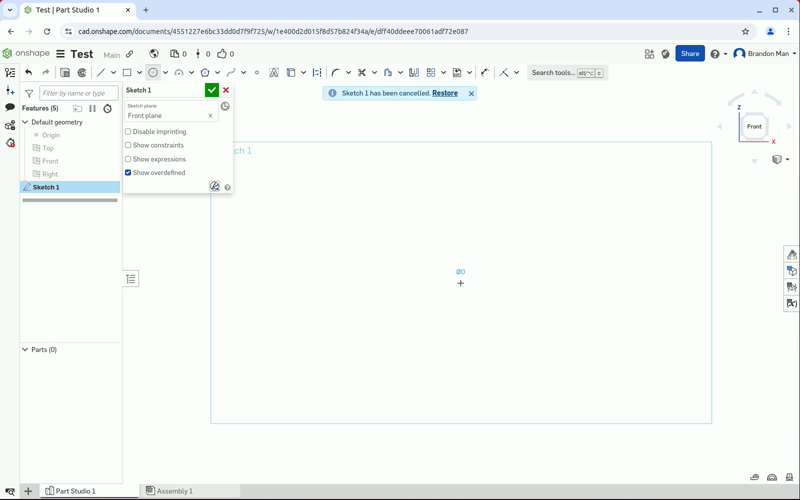
mouse_move(476, 282)
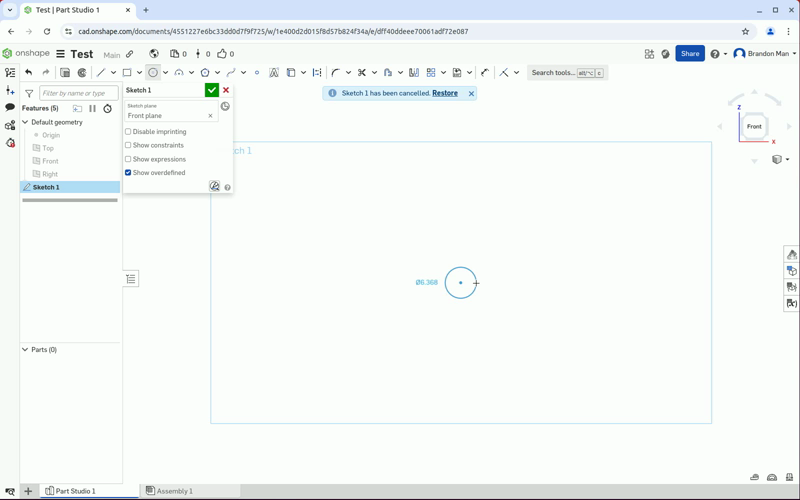
click(476, 282)
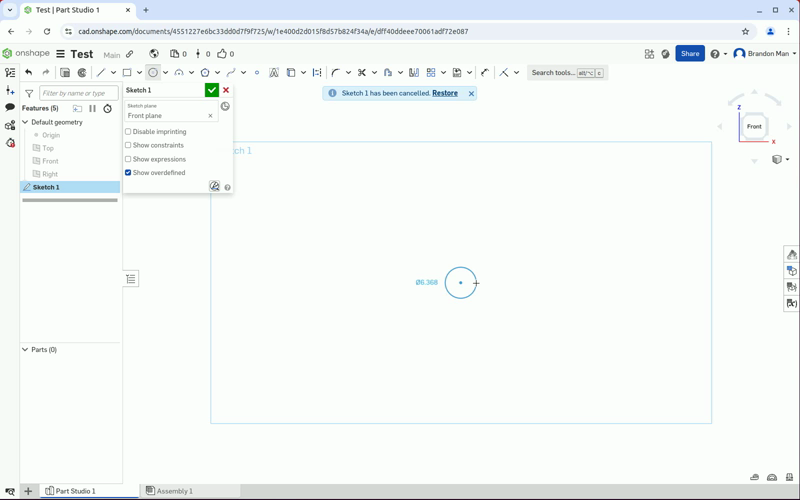
key(esc)
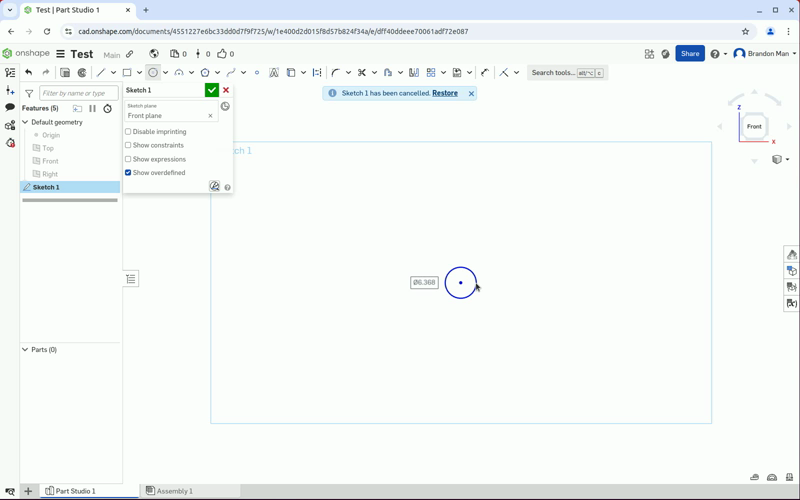
mouse_move(448, 285)
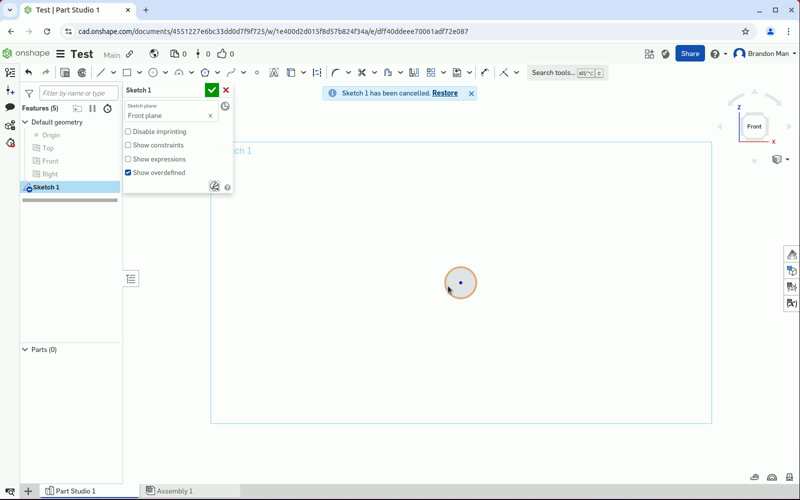
scroll(6)
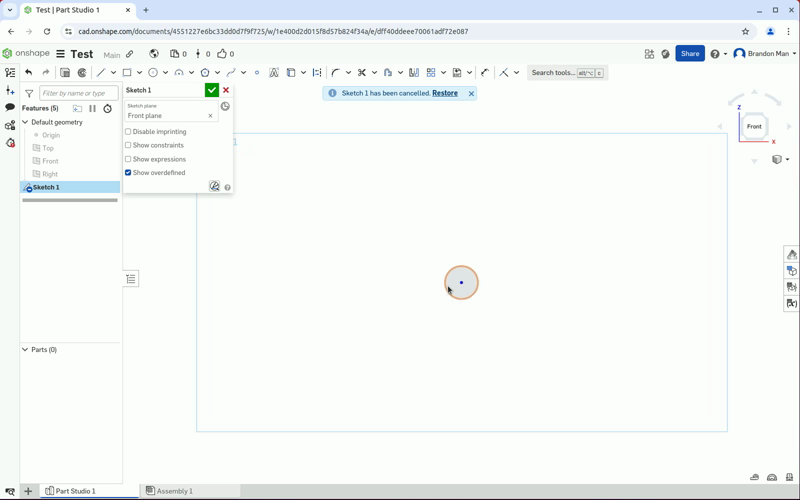
scroll(6)
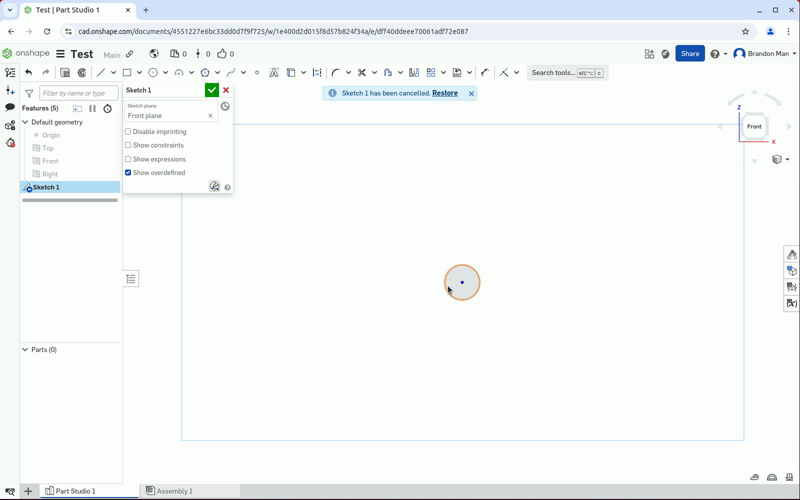
scroll(6)
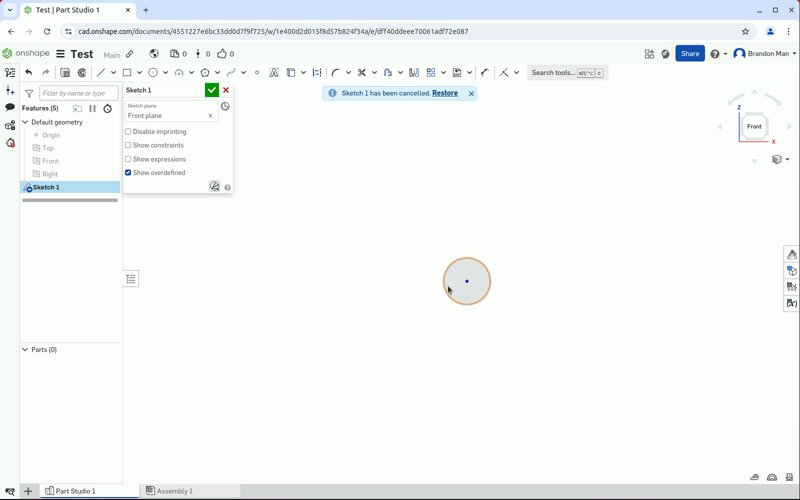
scroll(6)
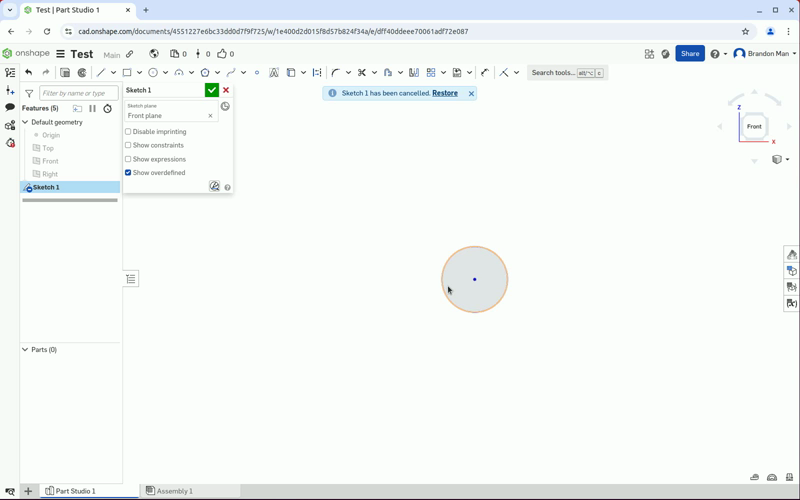
scroll(6)
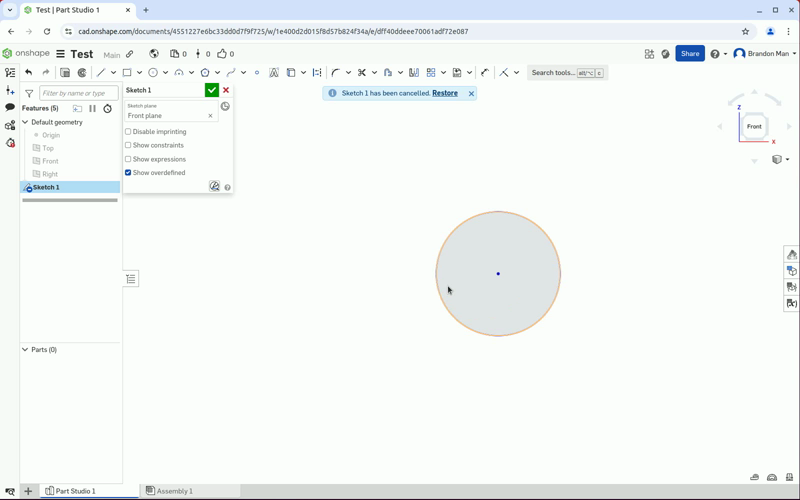
scroll(6)
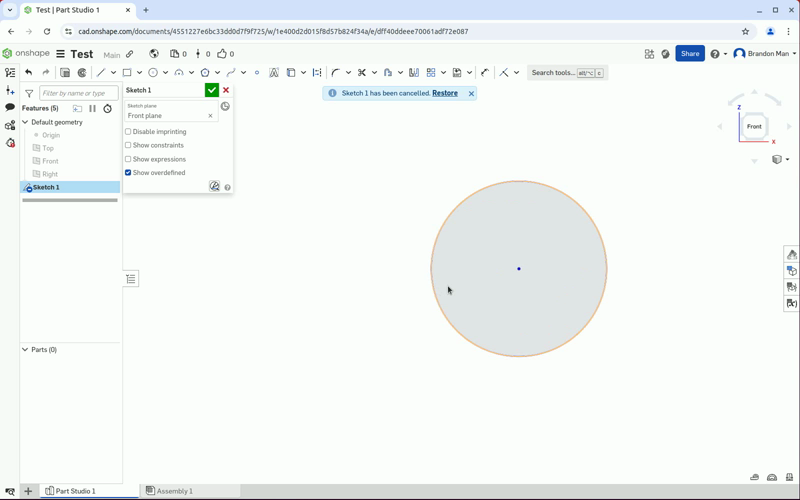
scroll(6)
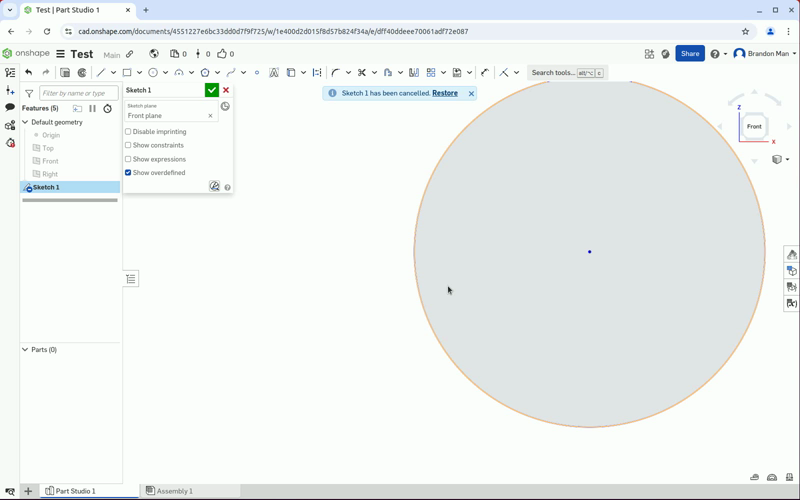
click(448, 285)
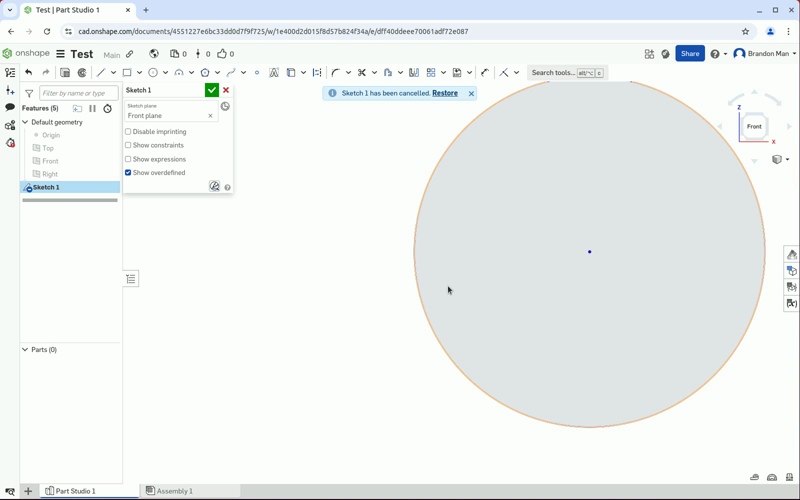
scroll(-6)
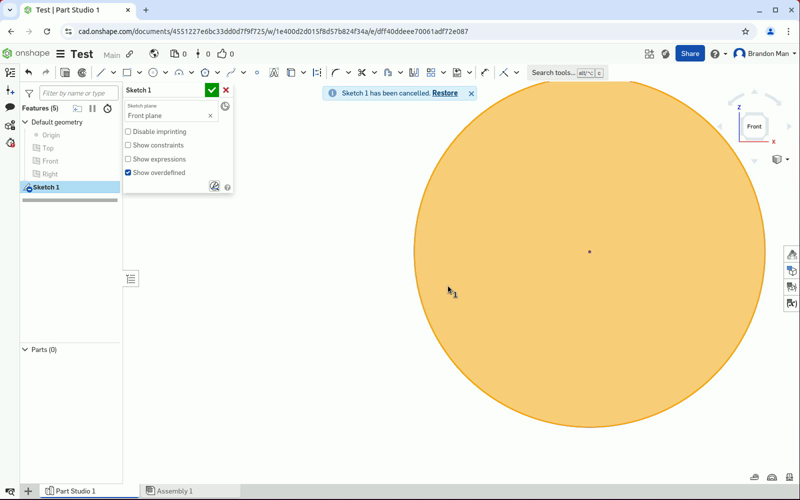
scroll(-6)
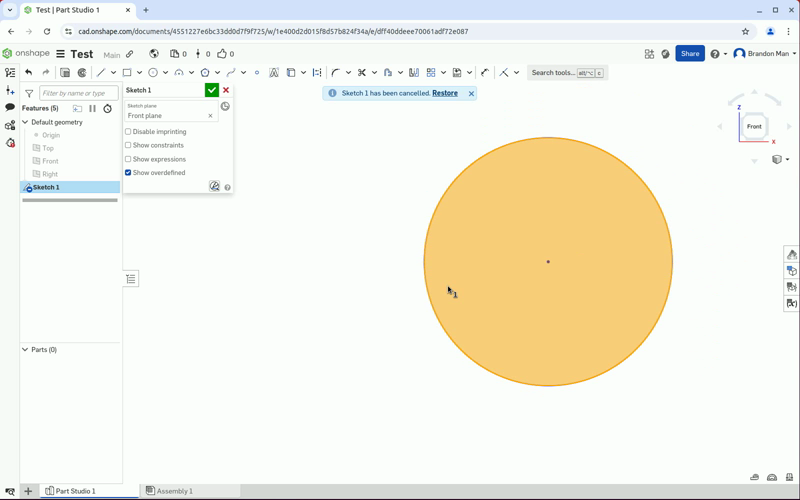
scroll(-6)
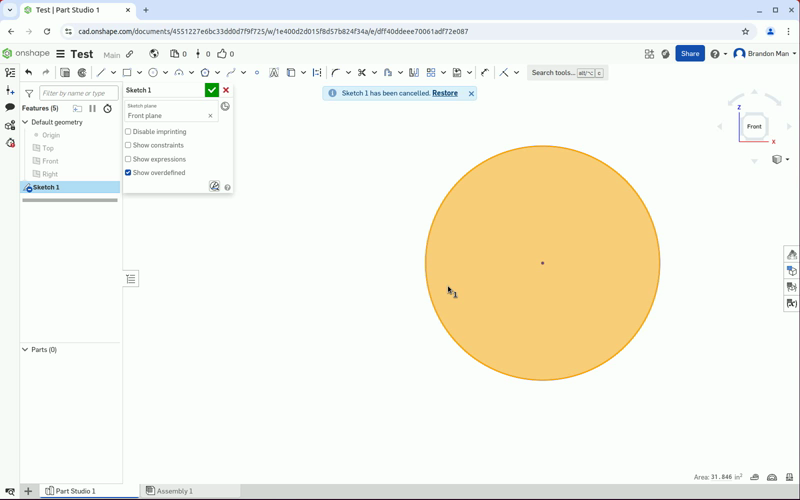
scroll(-6)
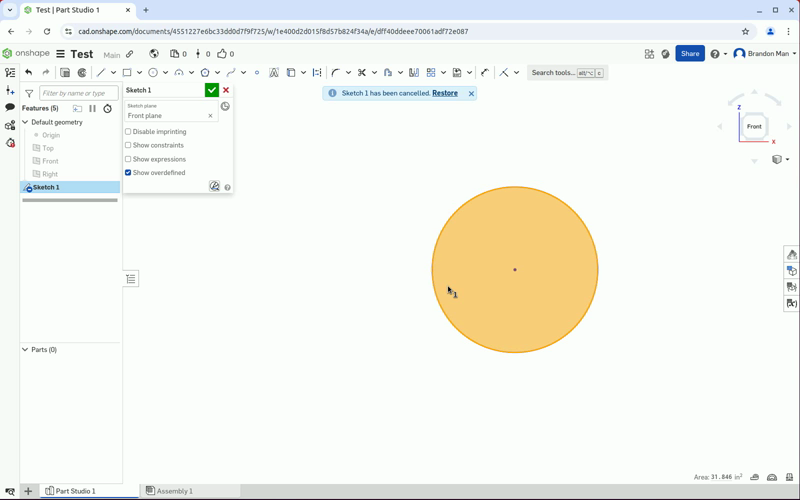
scroll(-6)
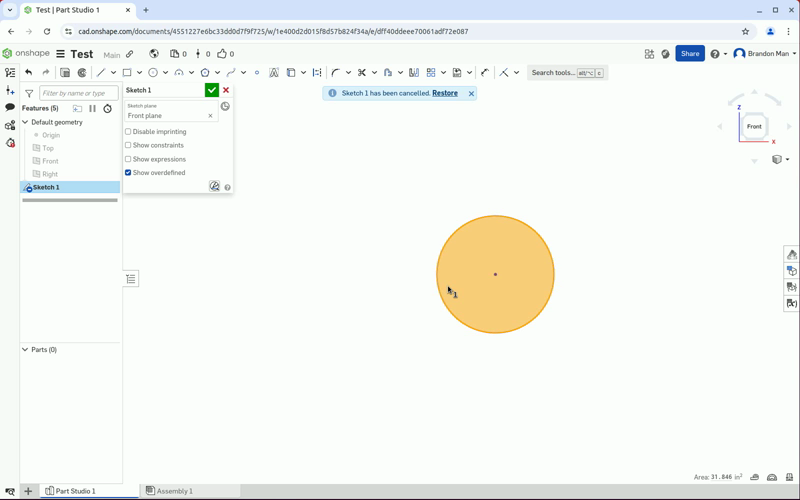
scroll(-6)
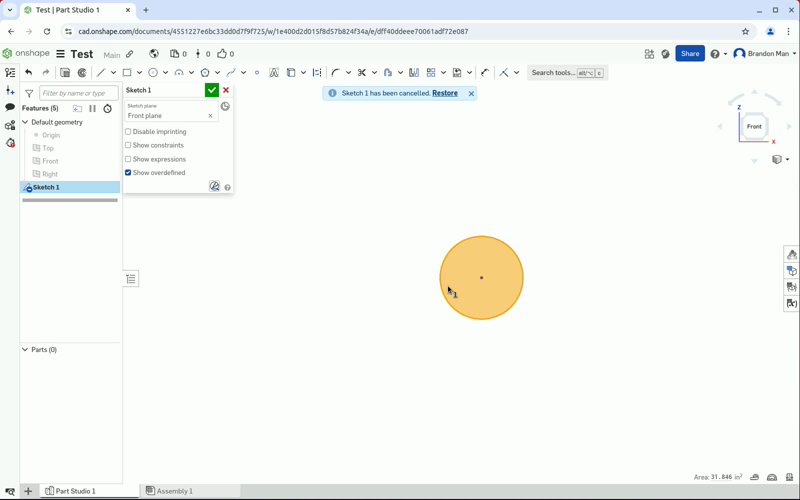
scroll(-6)
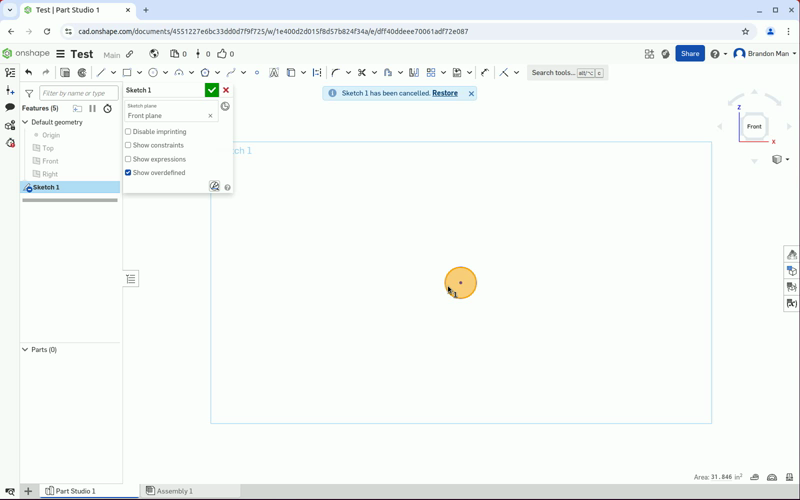
mouse_move(73, 352)
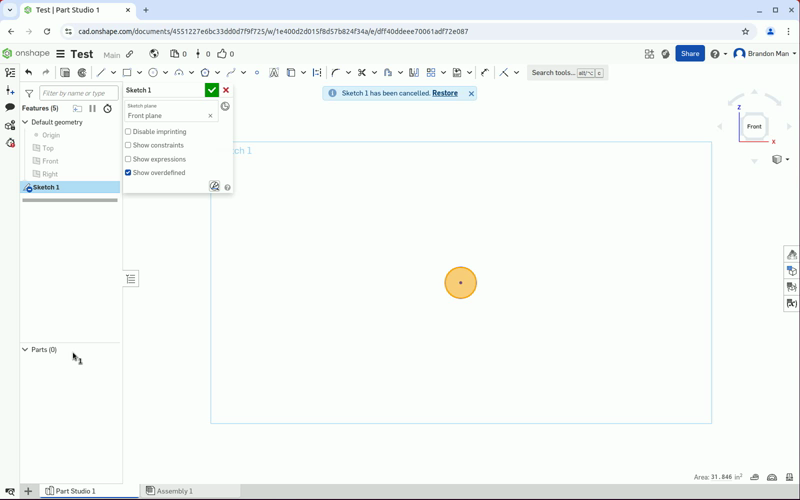
key(shift+y)
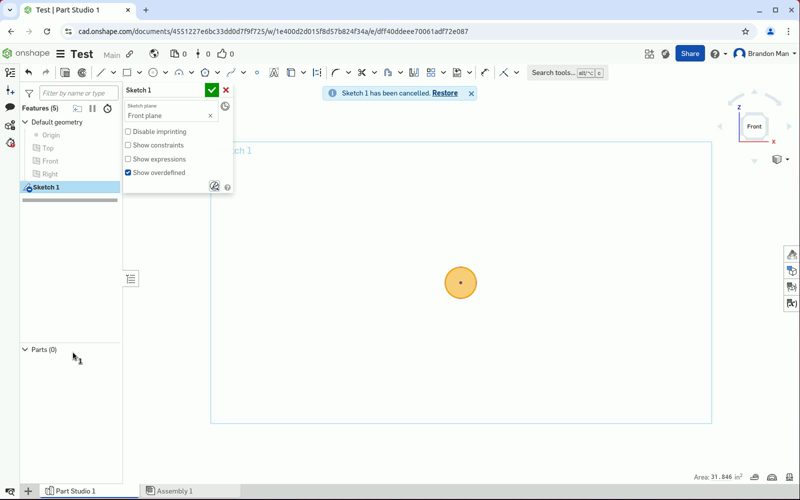
key(shift+e)
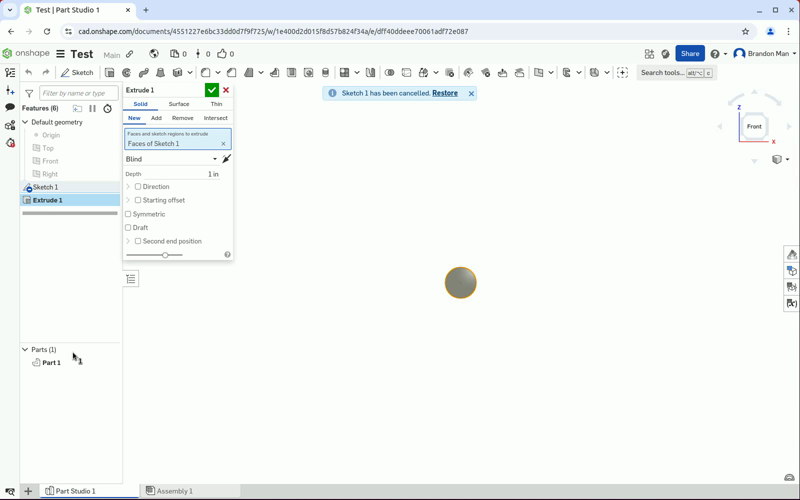
mouse_move(143, 106)
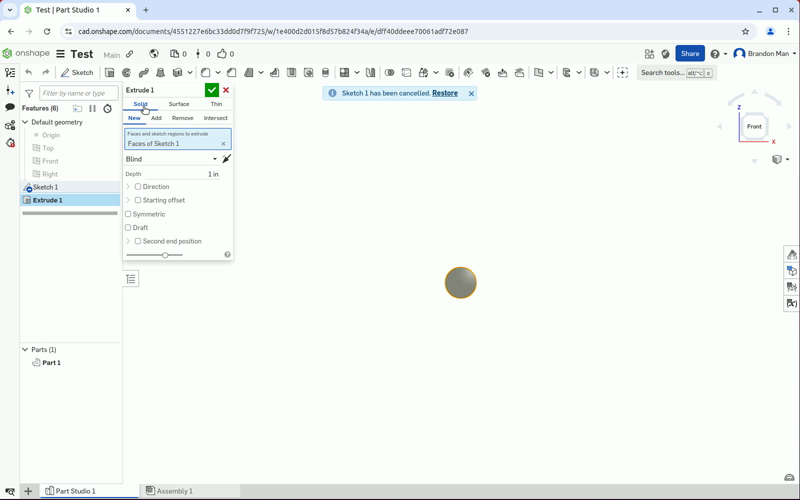
click(143, 106)
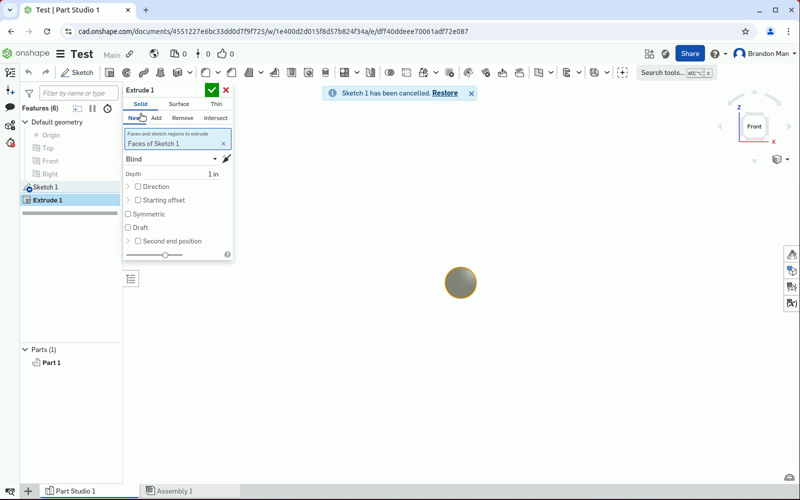
mouse_move(137, 120)
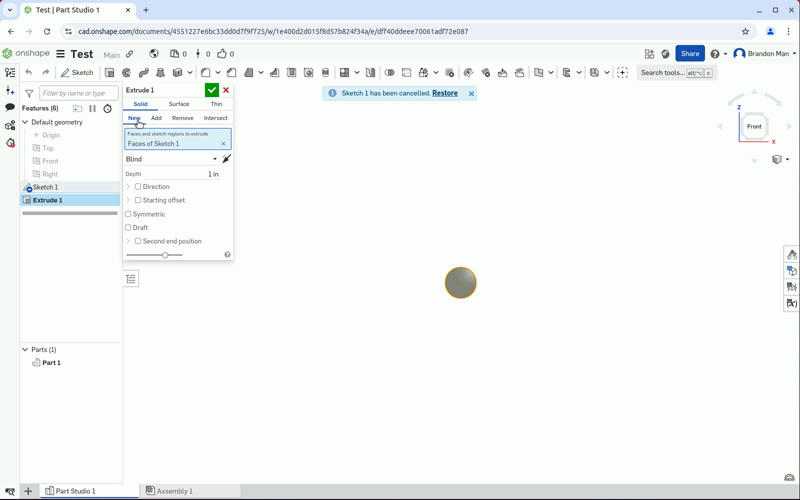
click(137, 120)
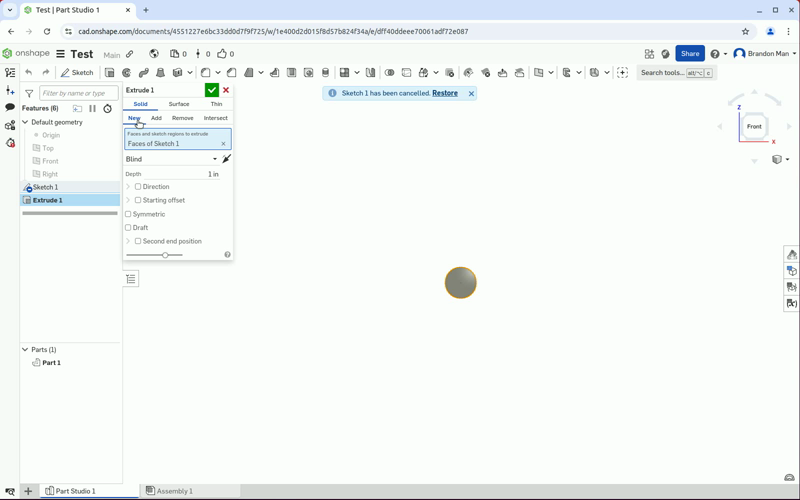
key(tab, 4)
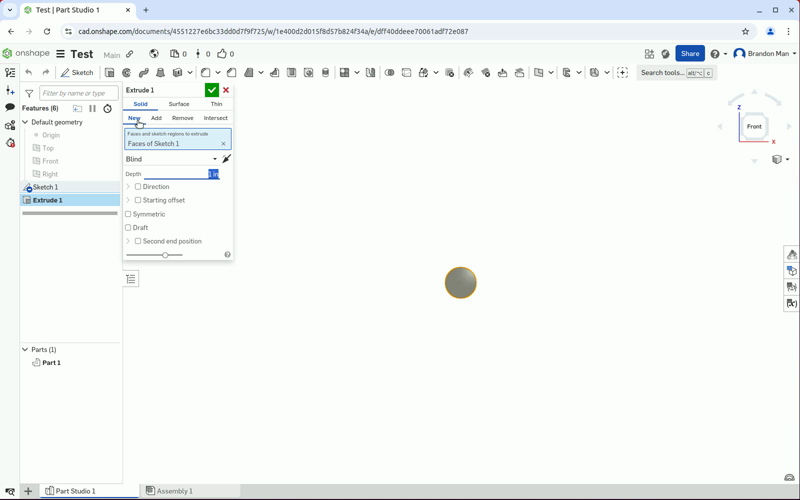
text(23.108)
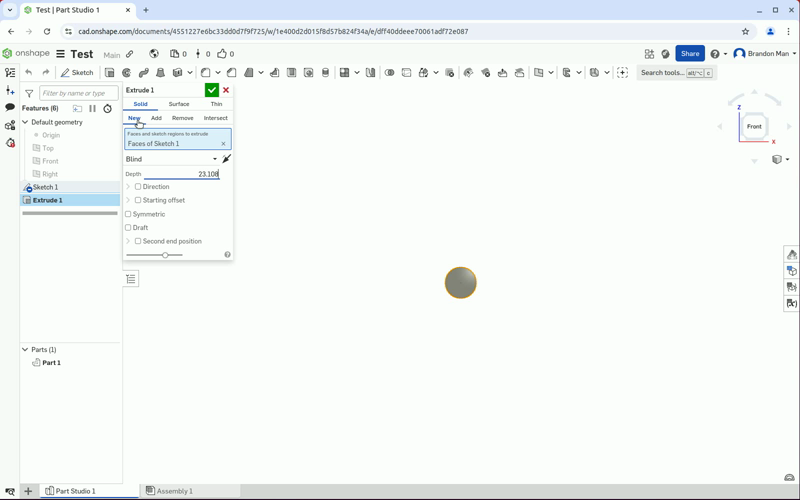
key(enter)
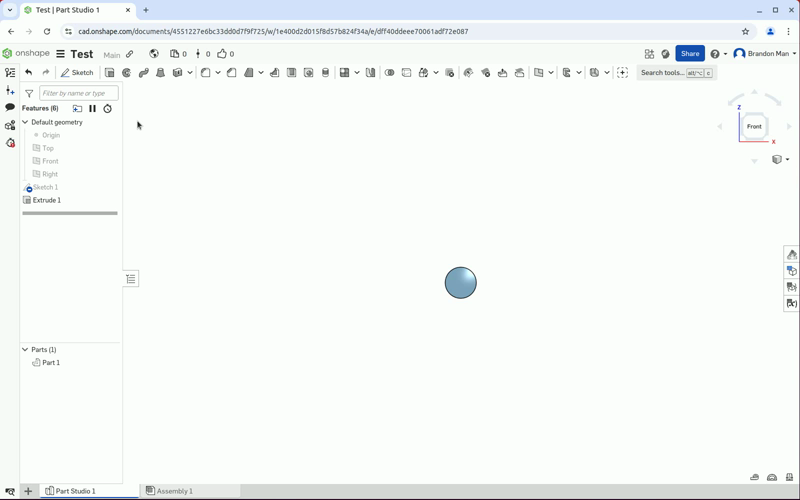
key(shift+h)
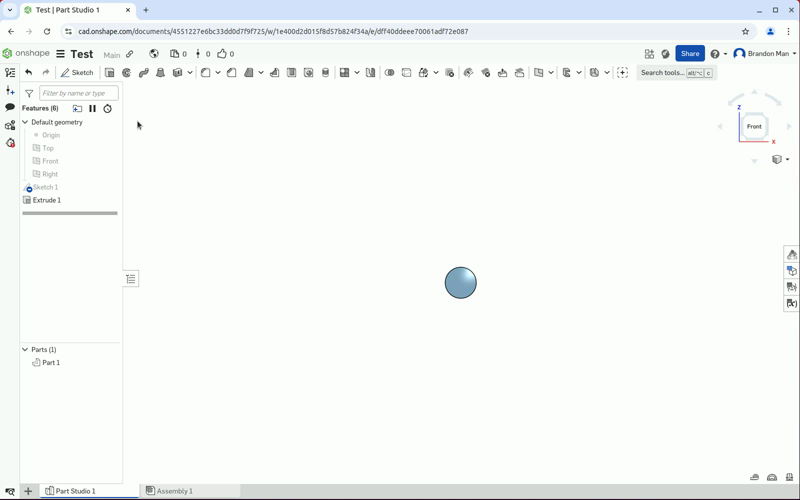
key(shift+h)
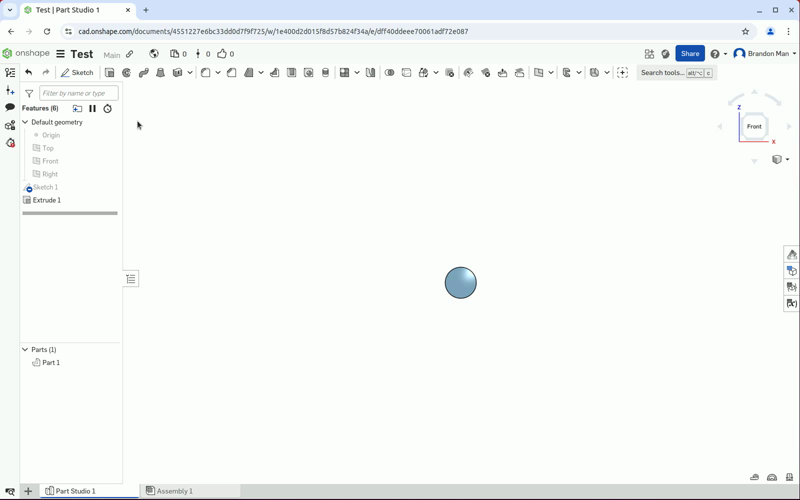
mouse_move(73, 189)
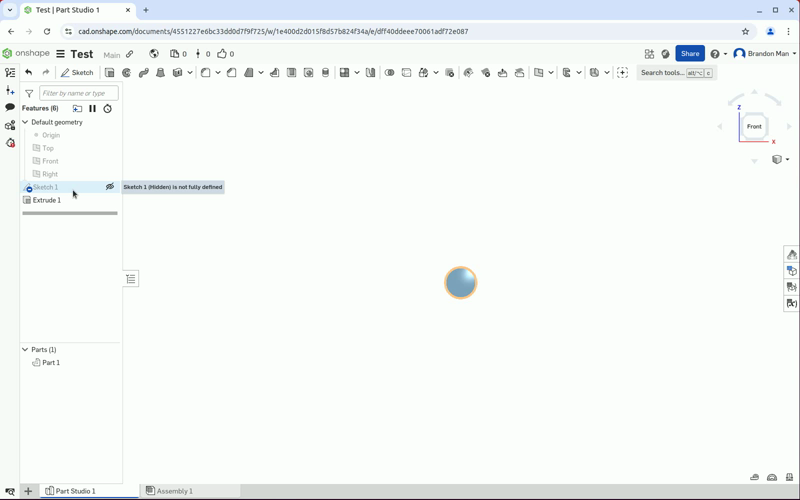
click(73, 189)
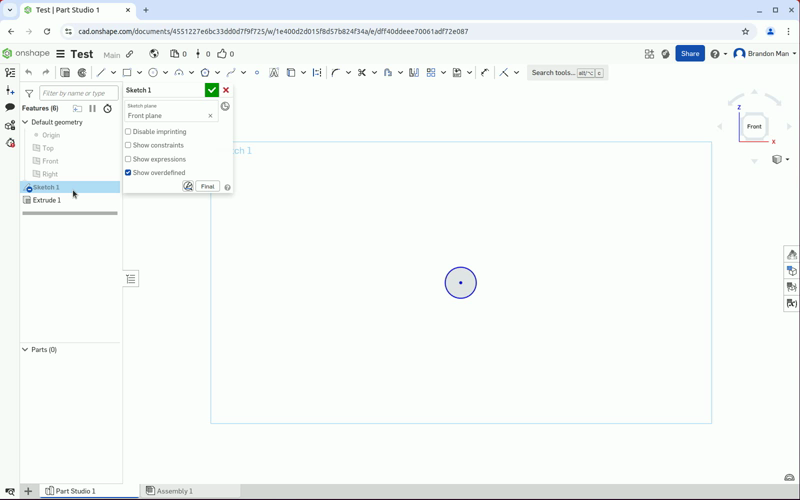
mouse_move(229, 92)
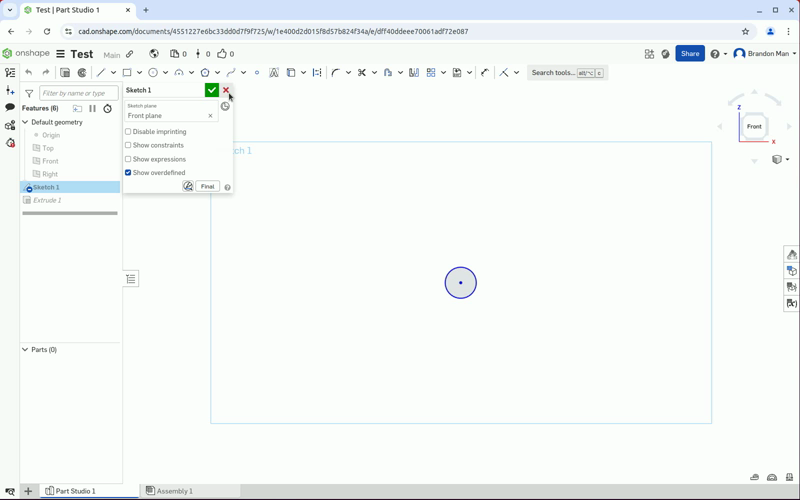
click(229, 92)
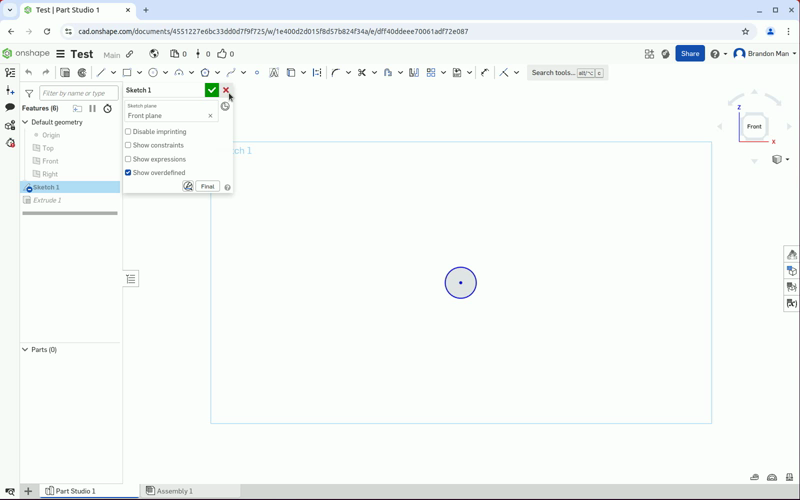
key(shift+s)
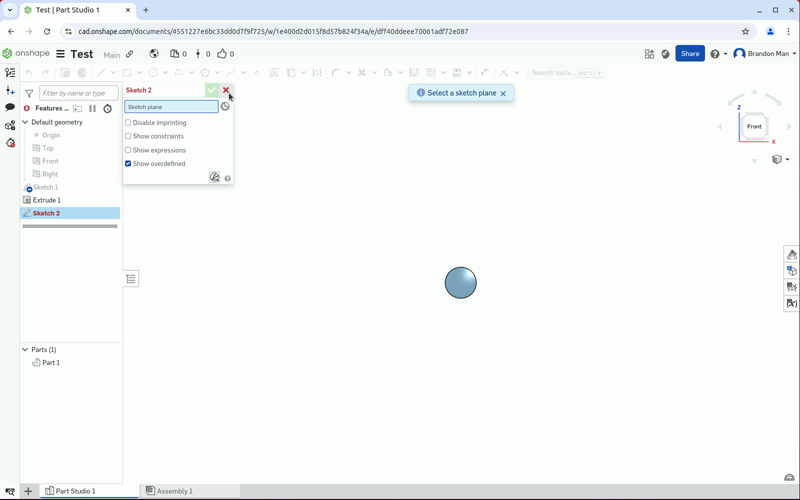
mouse_move(73, 163)
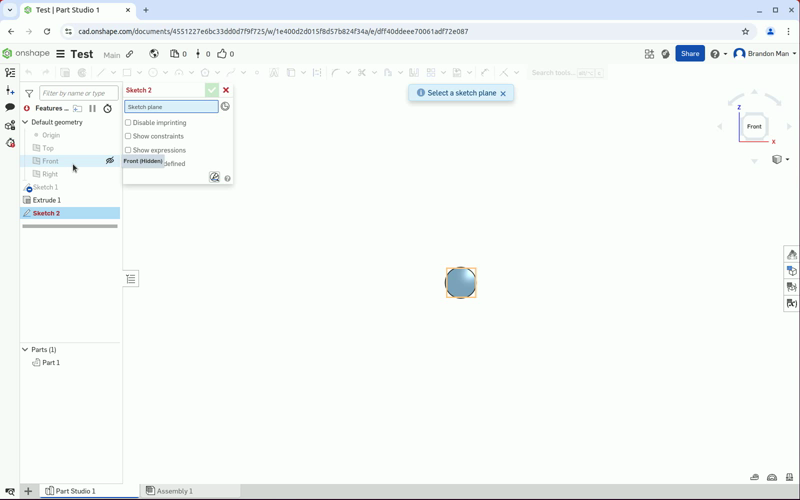
click(73, 163)
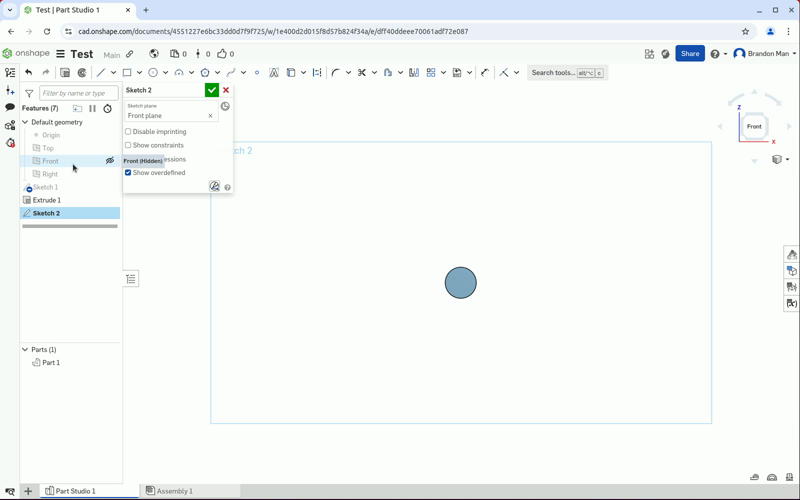
mouse_move(73, 352)
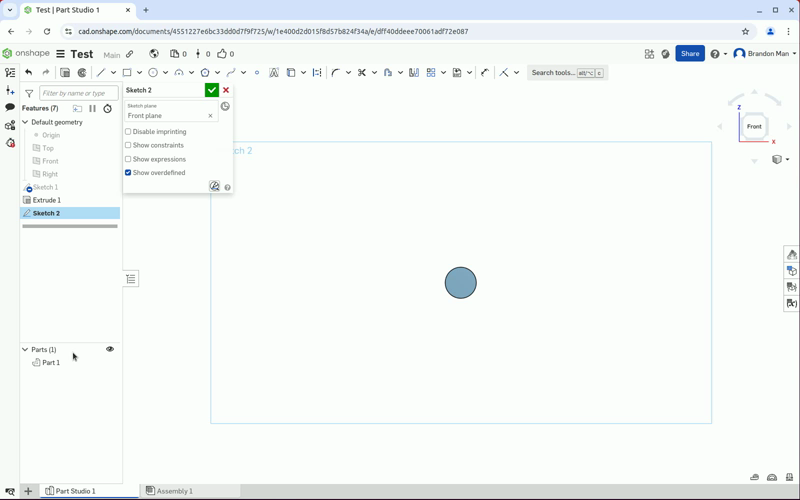
key(y)
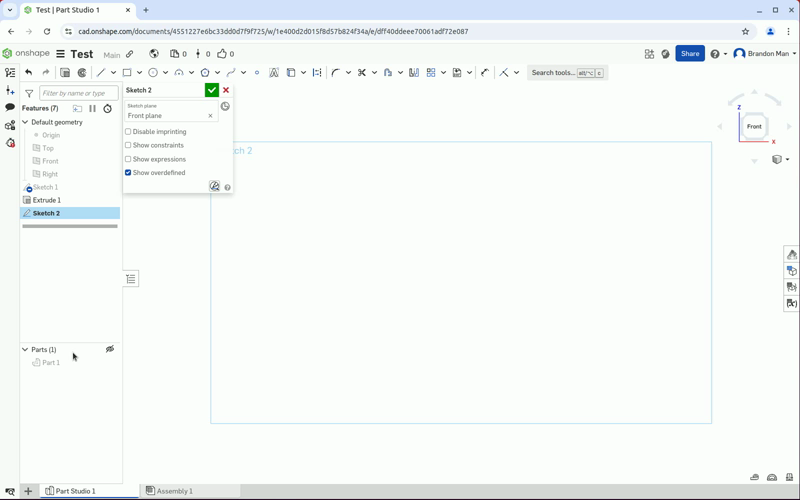
key(c)
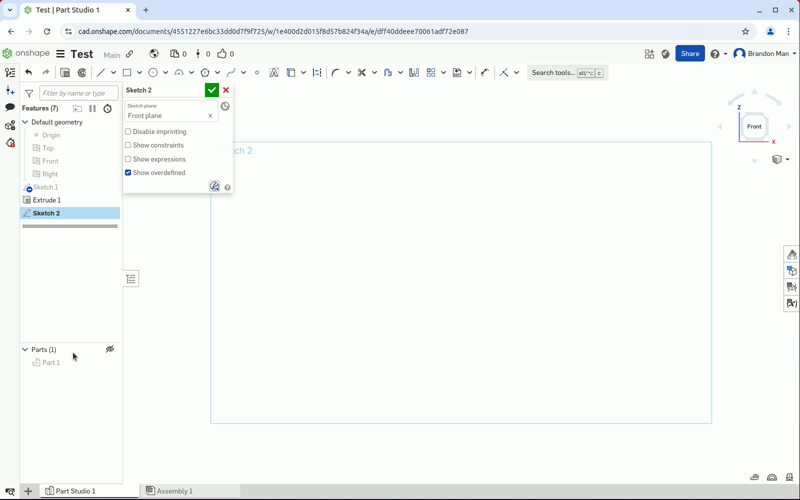
key_down(shift)
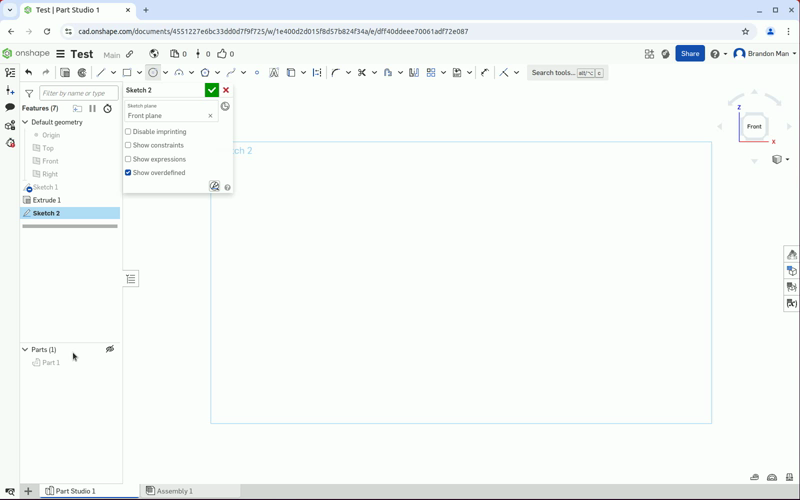
mouse_move(461, 282)
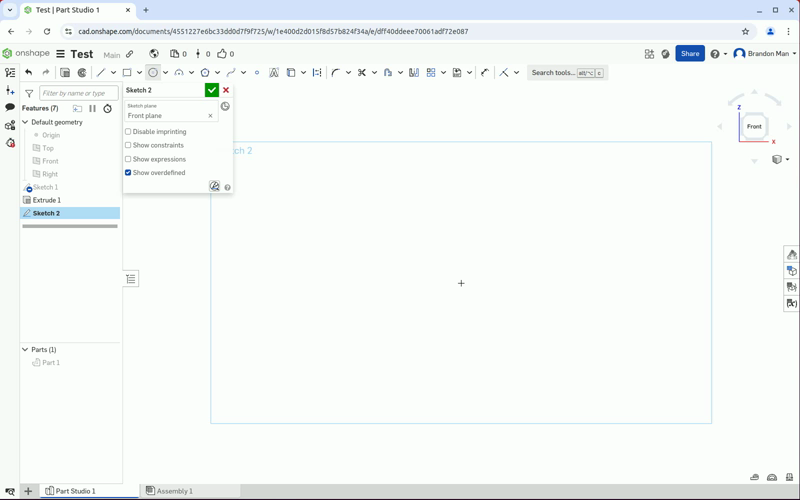
click(461, 282)
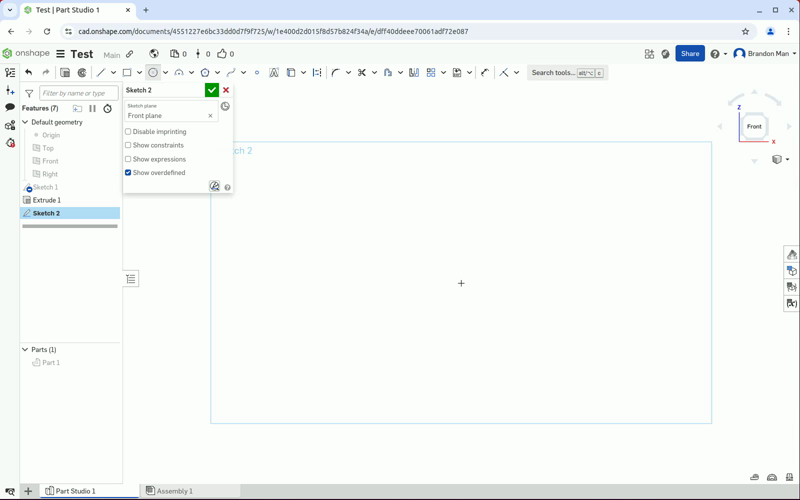
key_up(shift)
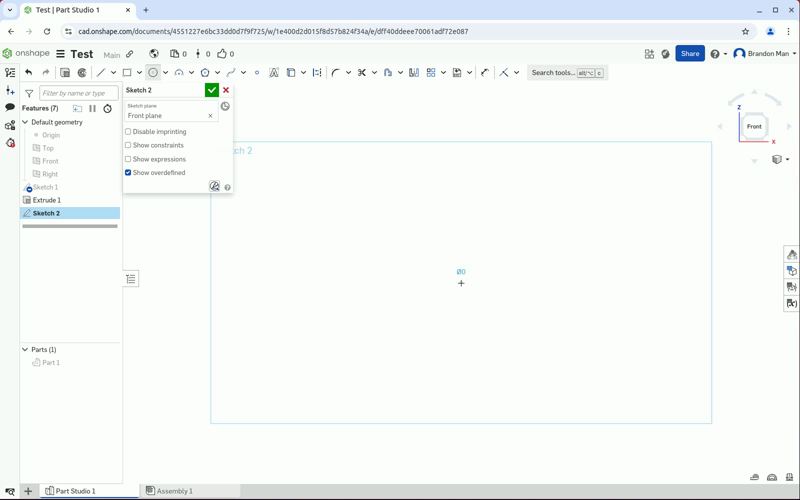
mouse_move(478, 282)
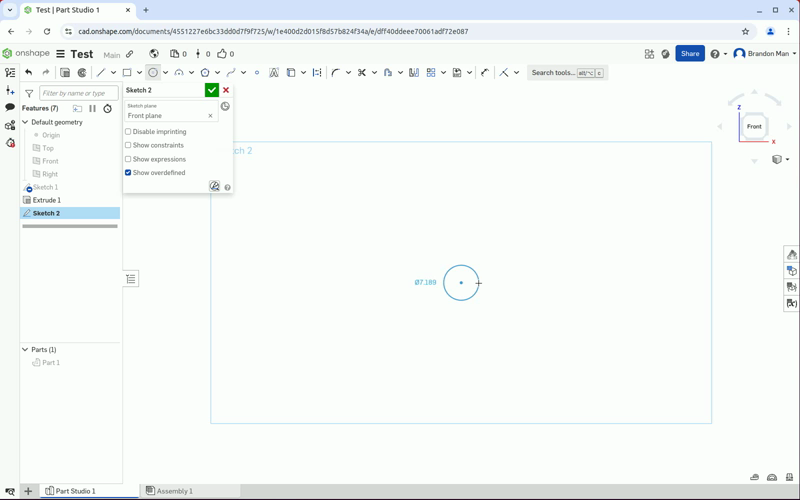
click(478, 282)
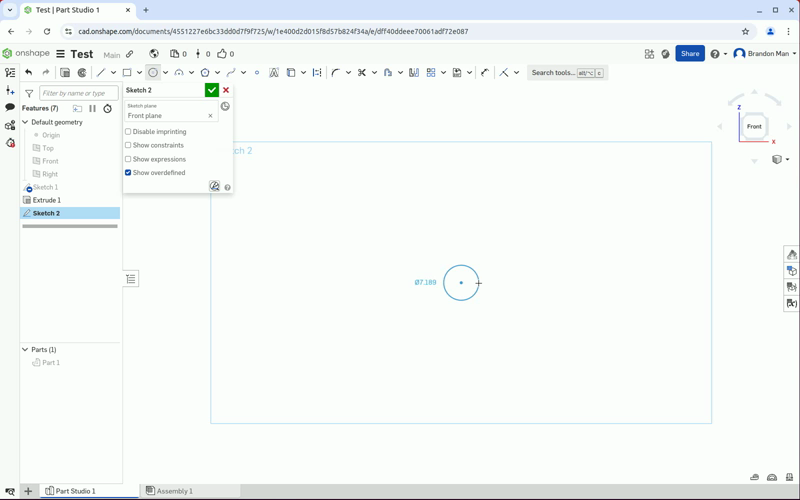
key(esc)
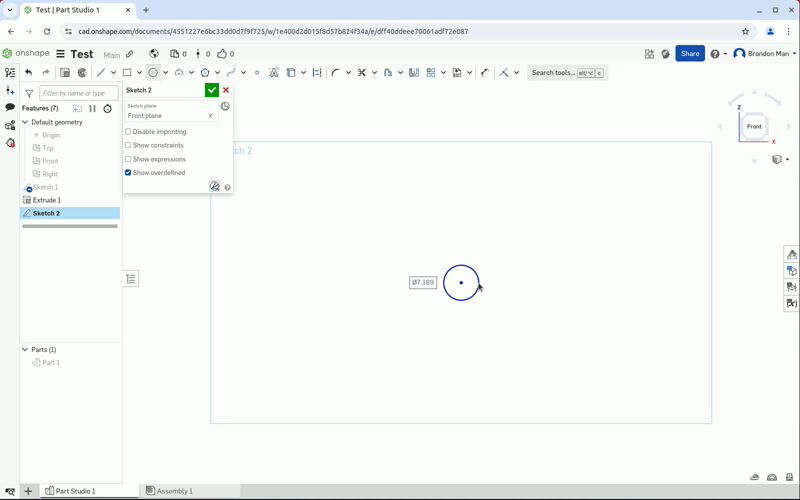
mouse_move(459, 295)
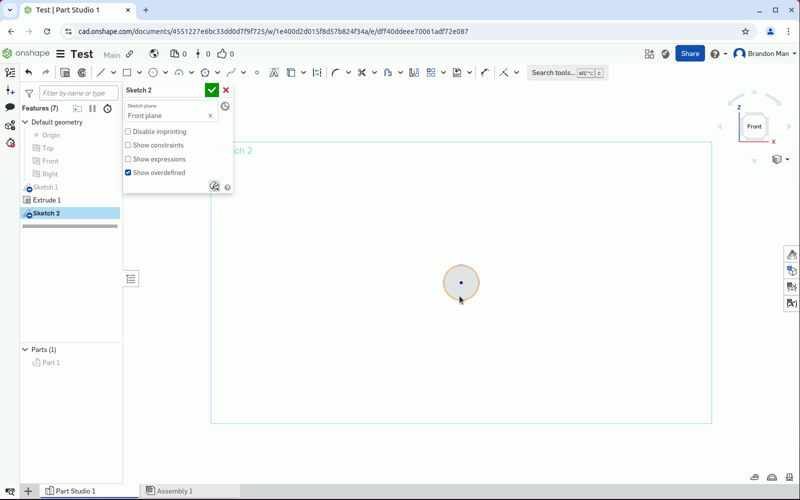
scroll(6)
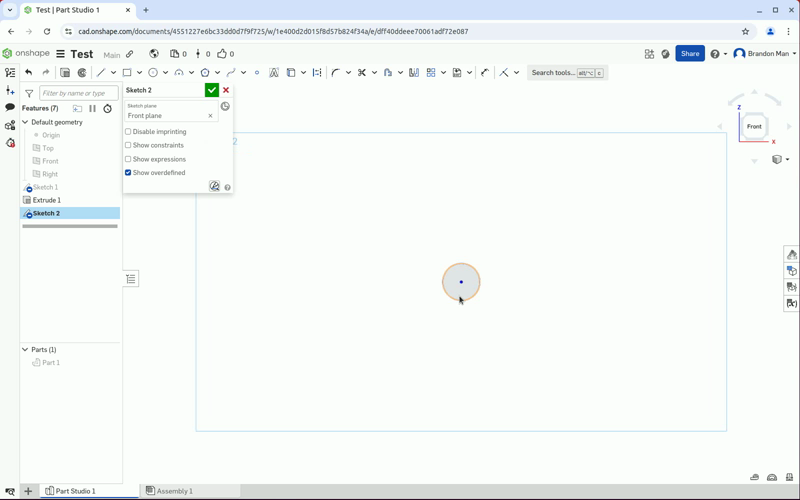
scroll(6)
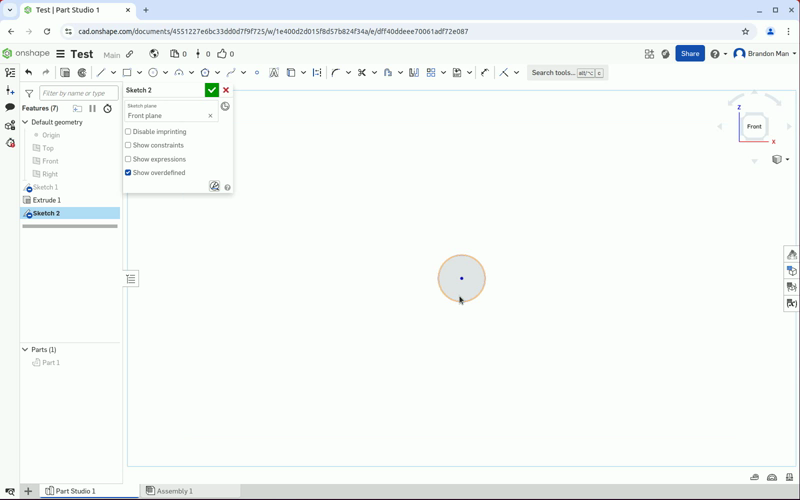
scroll(6)
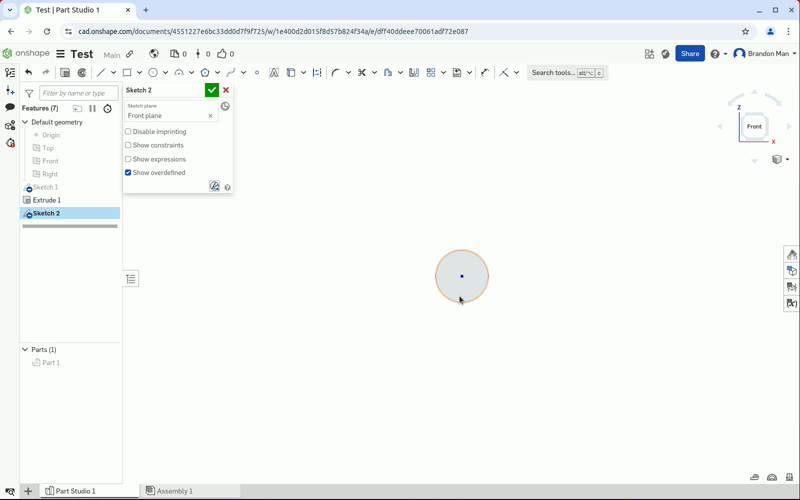
scroll(6)
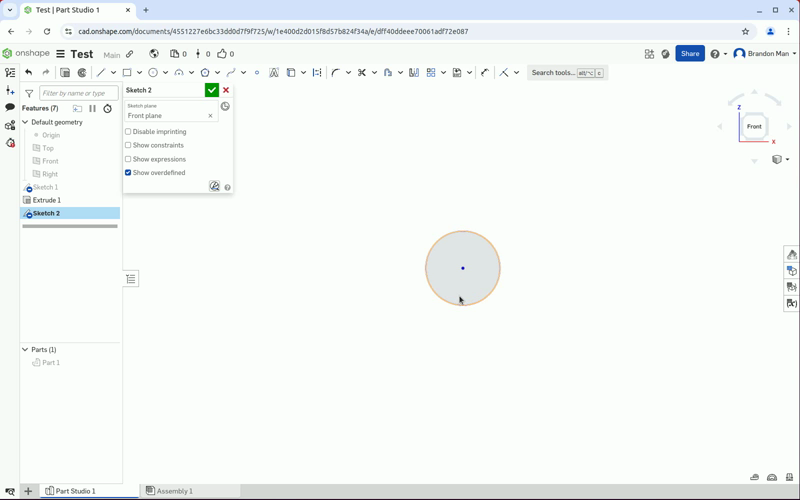
scroll(6)
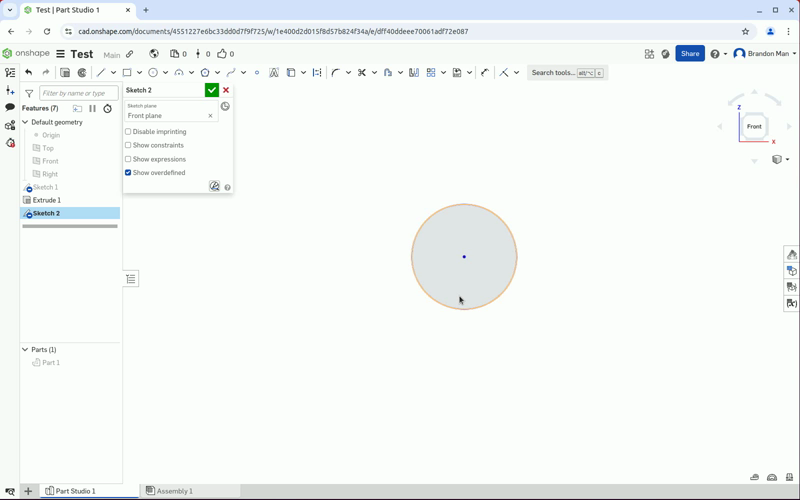
scroll(6)
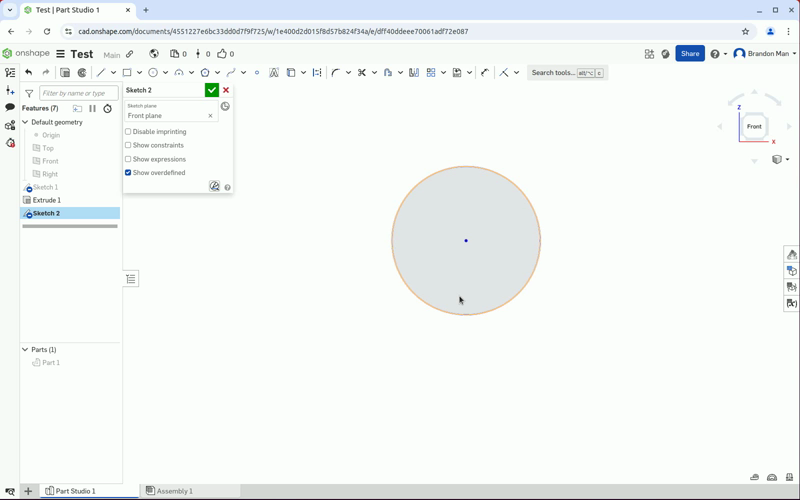
scroll(6)
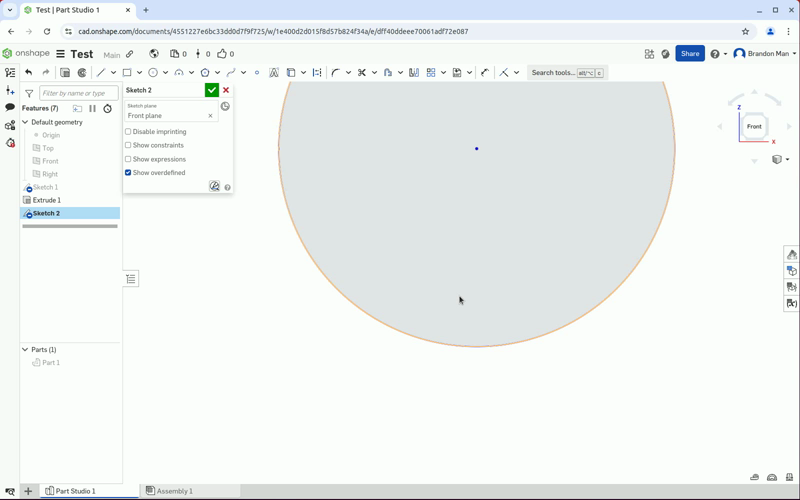
click(459, 295)
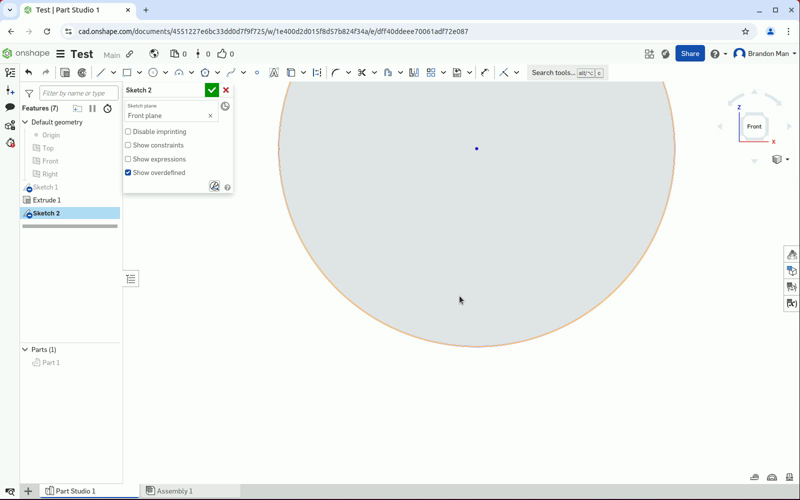
scroll(-6)
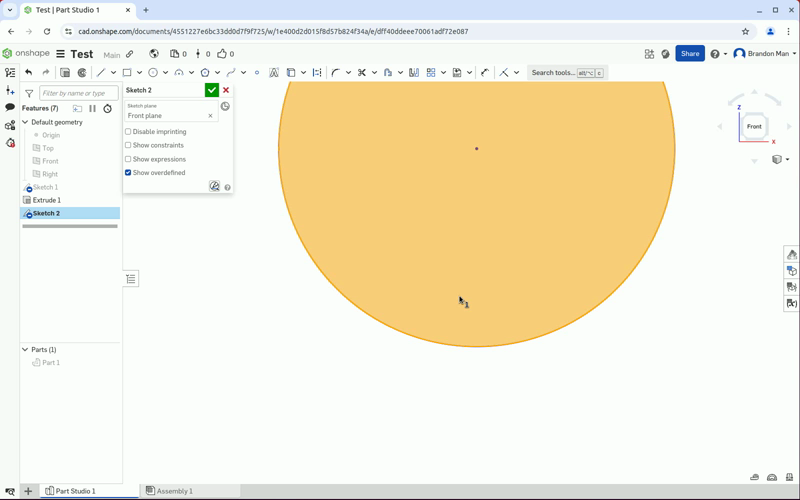
scroll(-6)
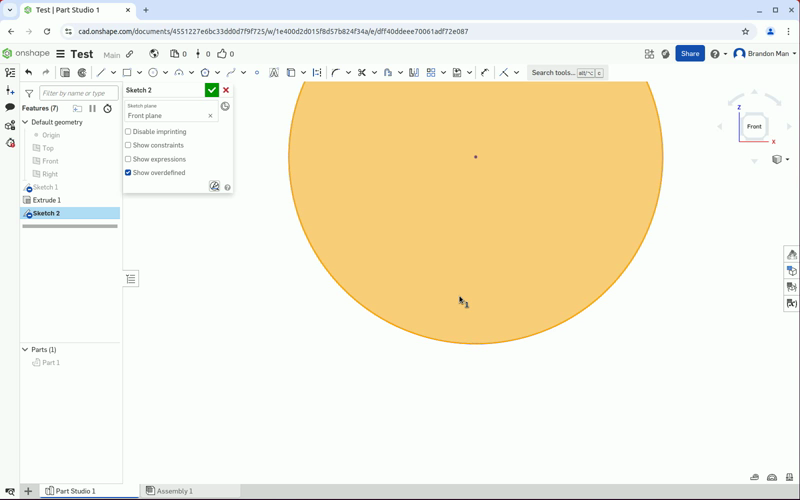
scroll(-6)
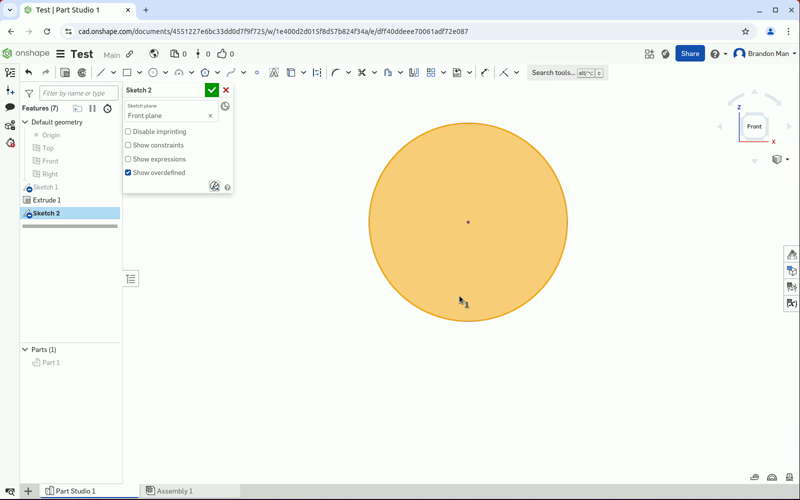
scroll(-6)
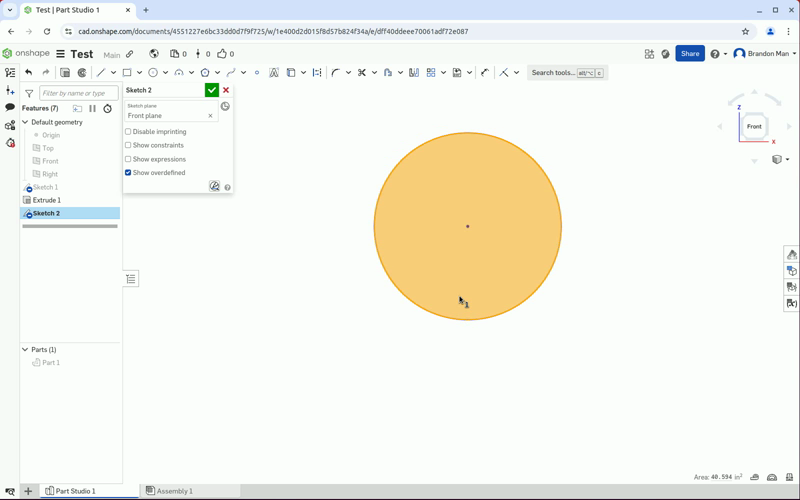
scroll(-6)
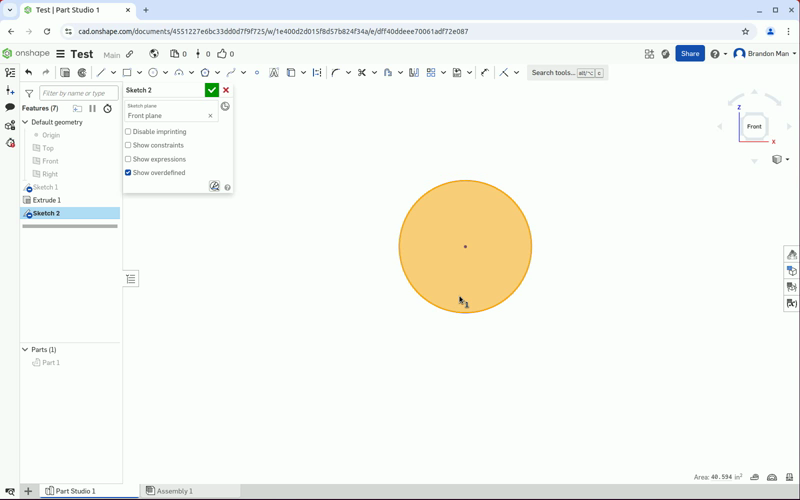
scroll(-6)
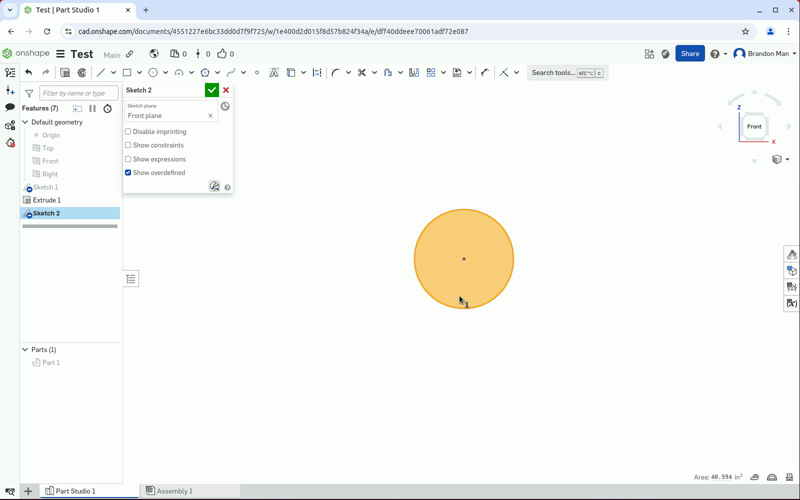
scroll(-6)
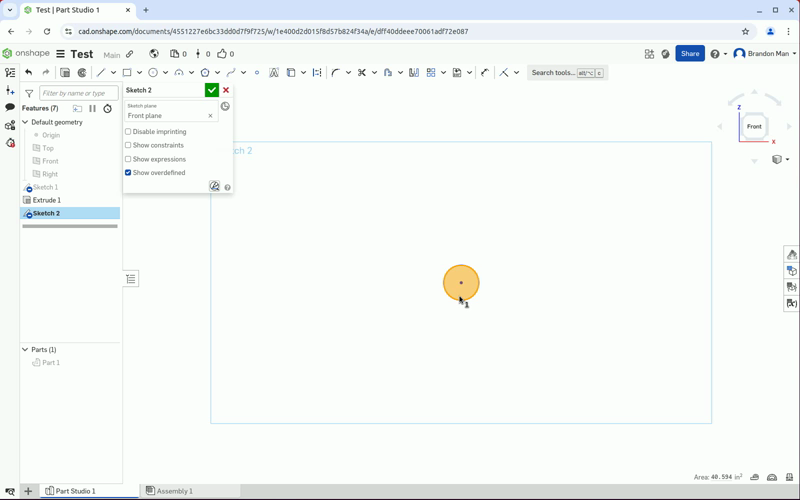
mouse_move(73, 352)
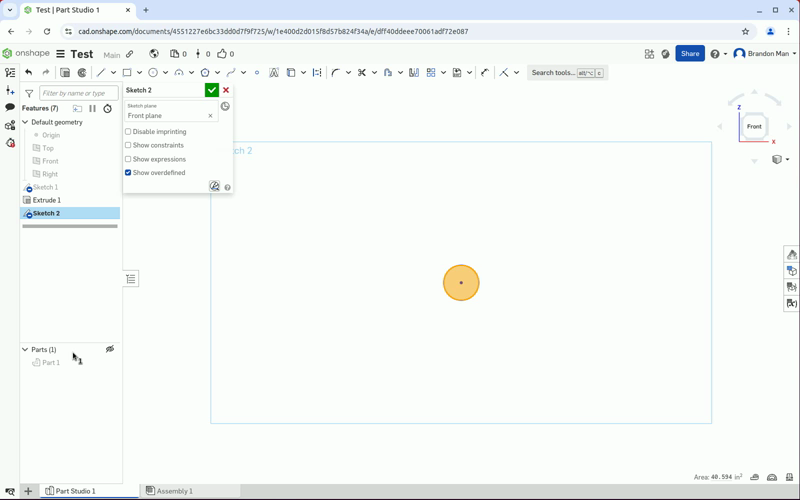
key(shift+y)
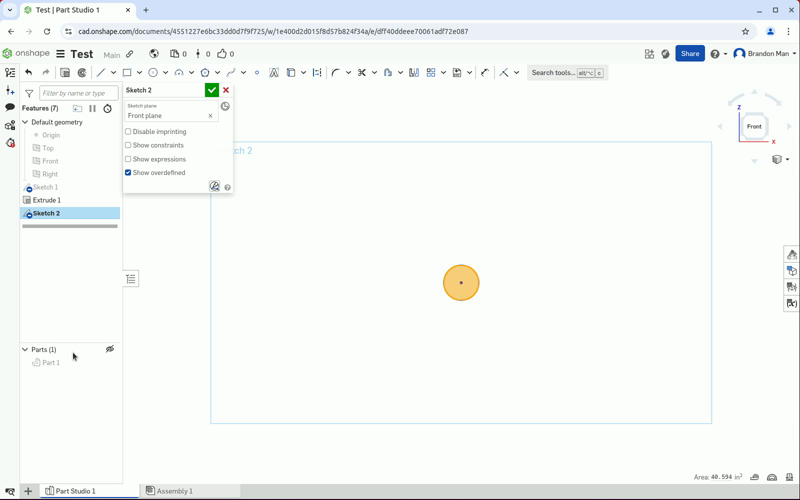
key(shift+e)
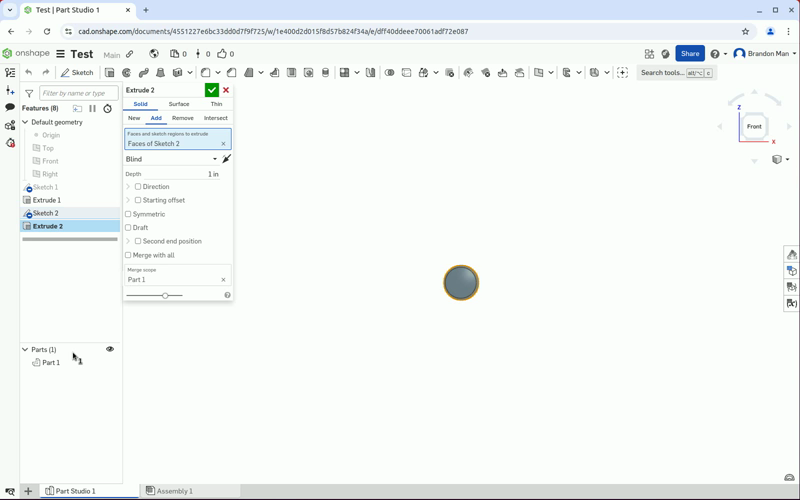
mouse_move(143, 106)
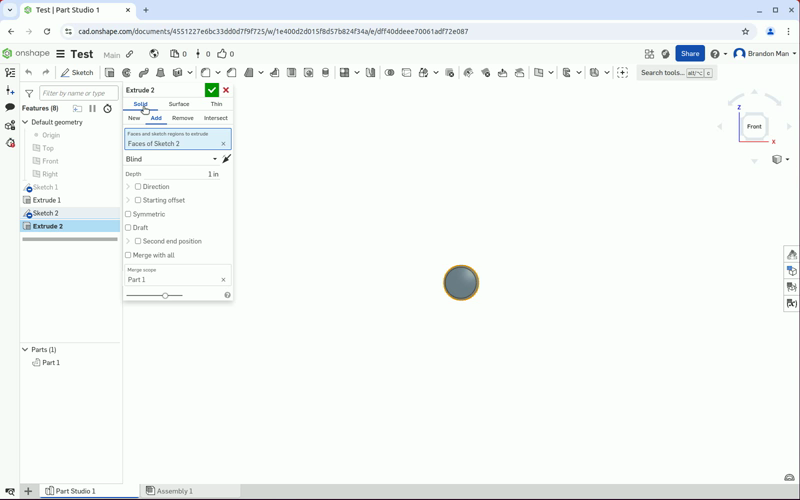
click(143, 106)
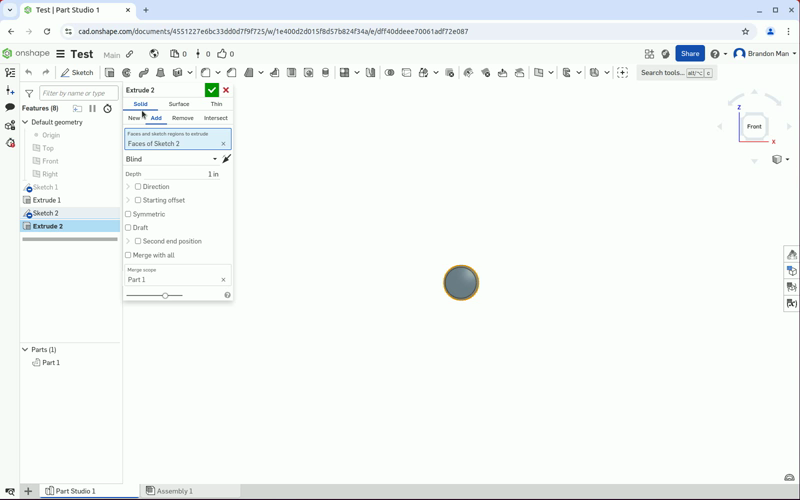
mouse_move(137, 120)
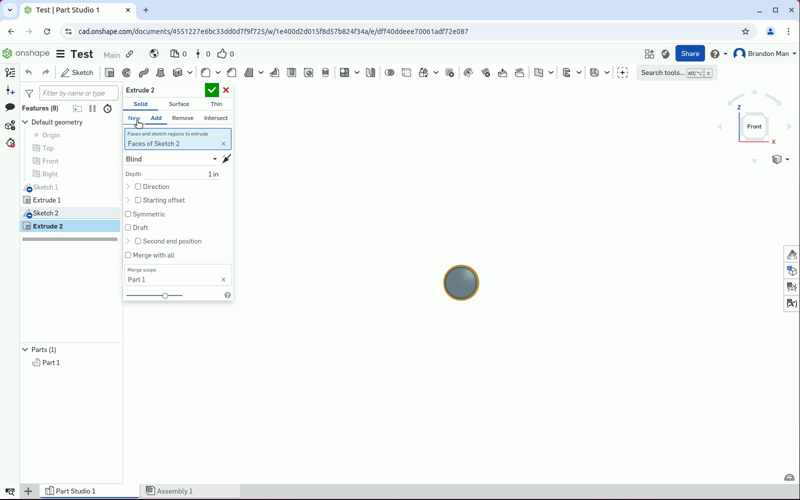
click(137, 120)
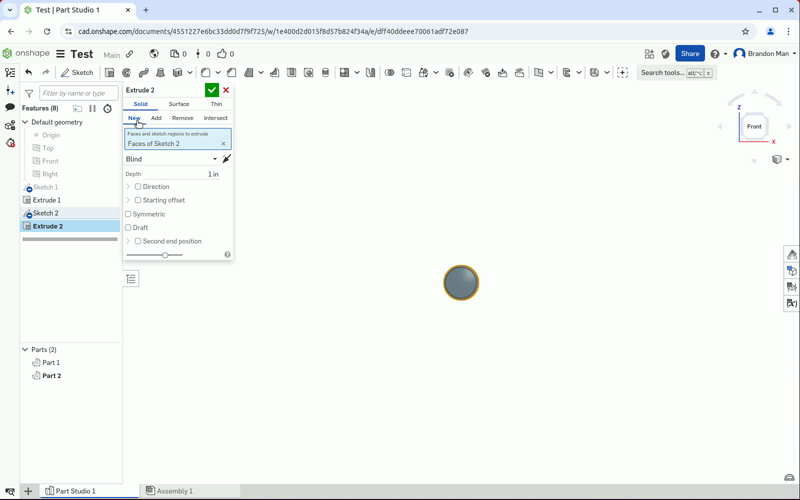
key(tab, 4)
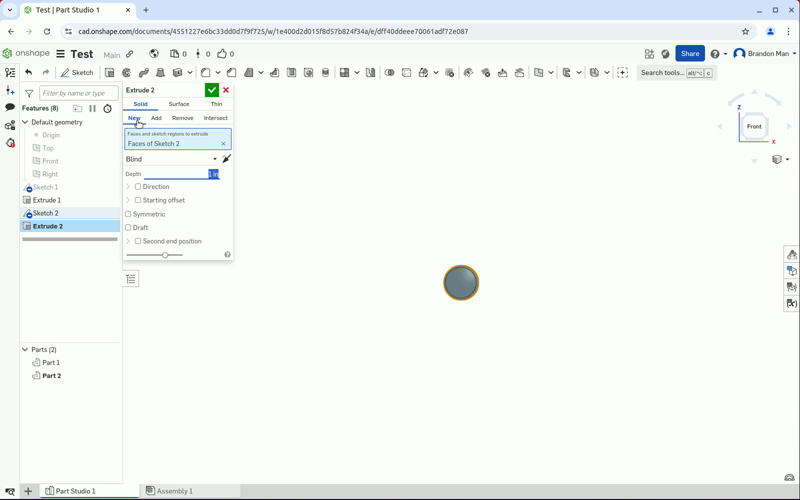
text(20.701)
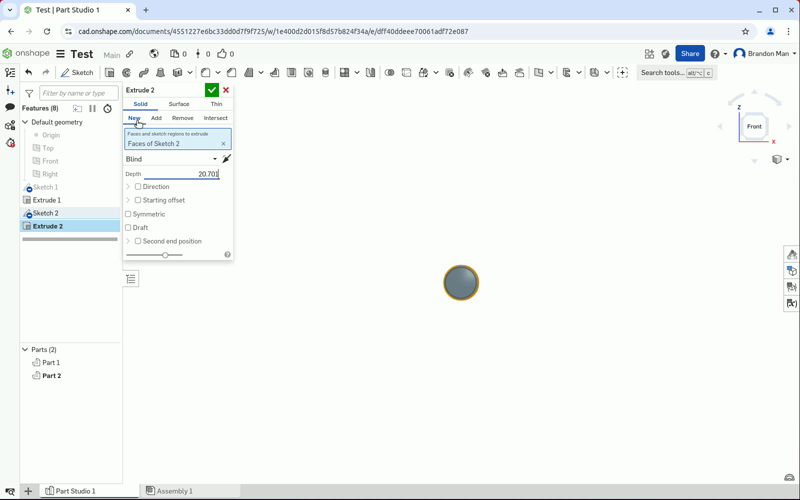
key(enter)
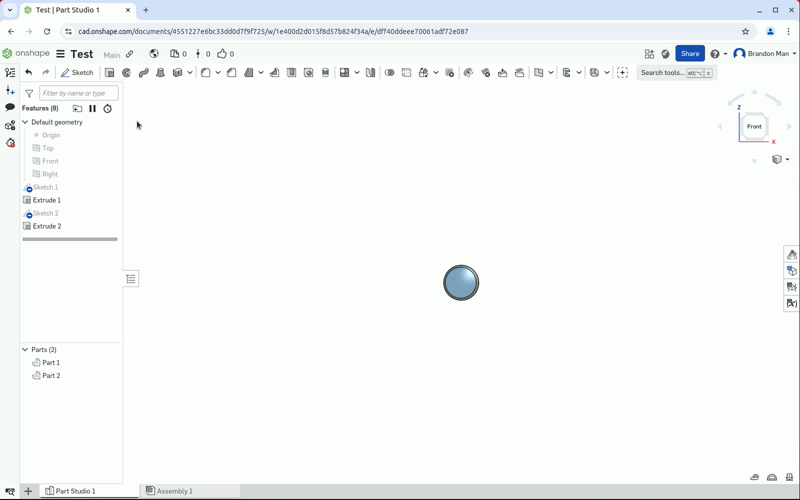
key(shift+h)
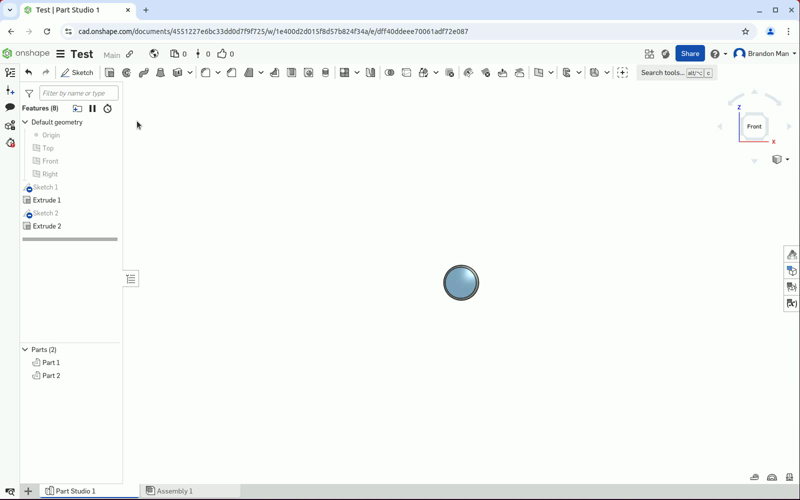
key(shift+h)
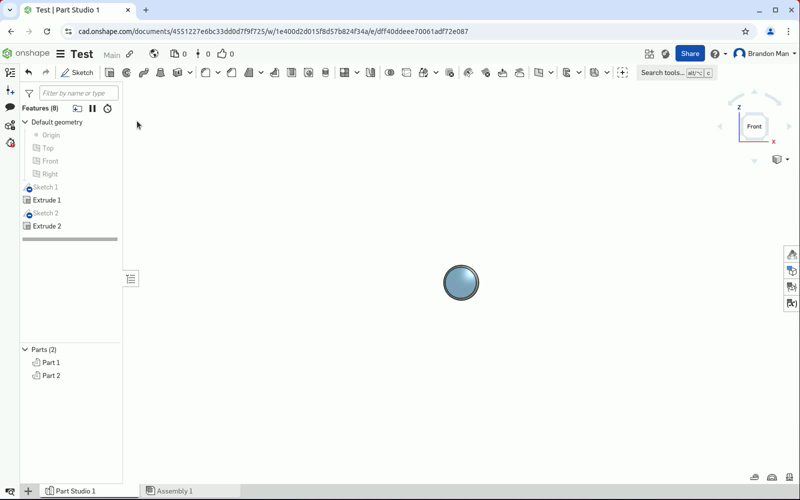
mouse_move(73, 189)
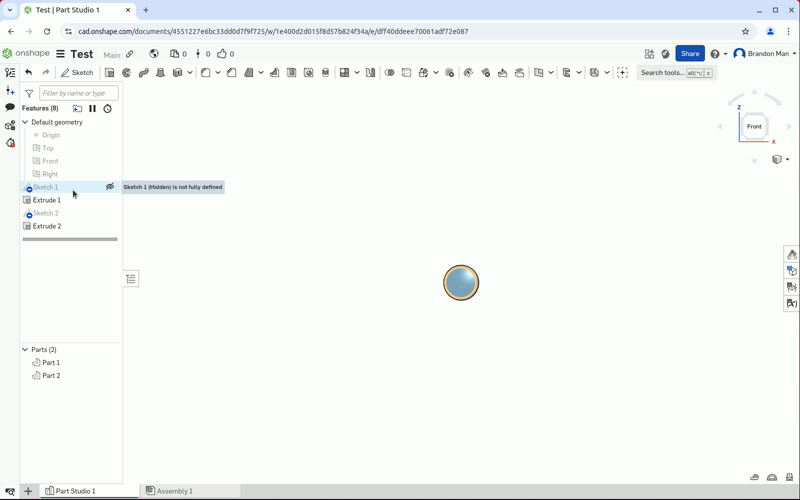
click(73, 189)
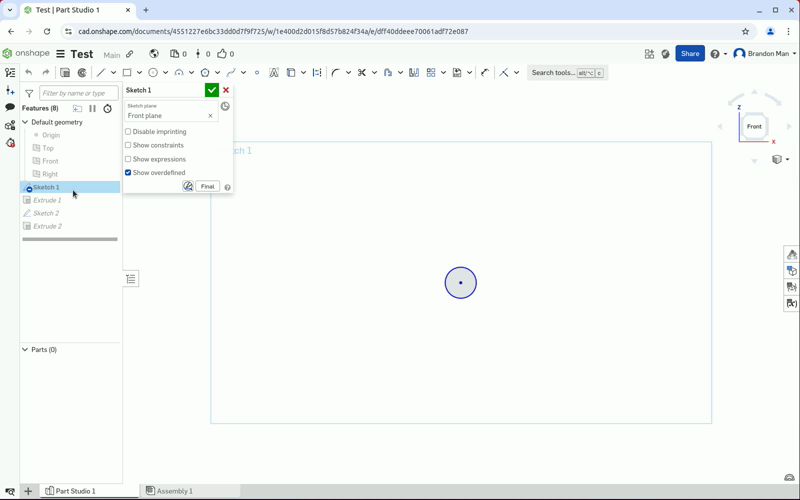
mouse_move(229, 92)
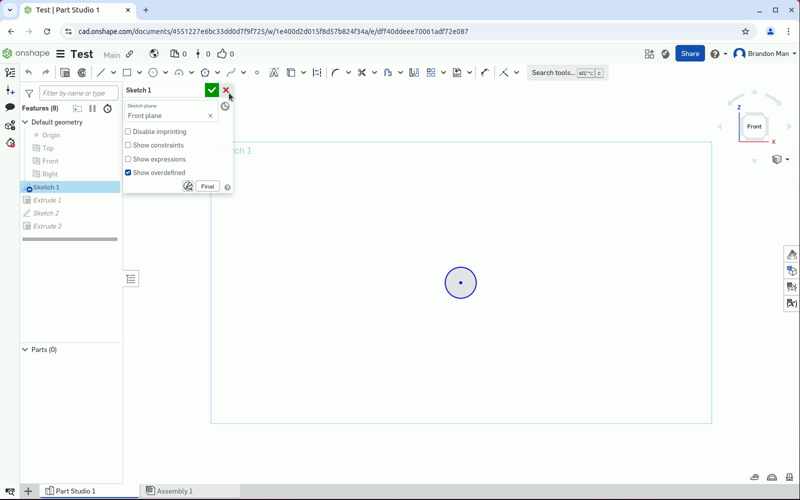
click(229, 92)
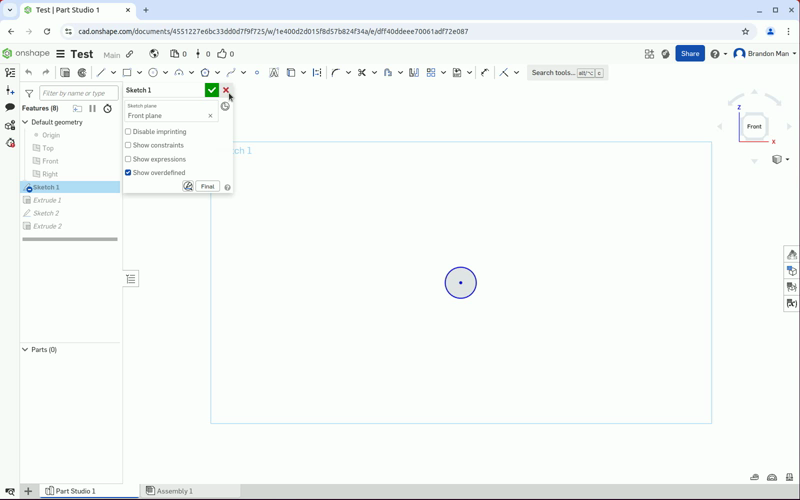
key(shift+s)
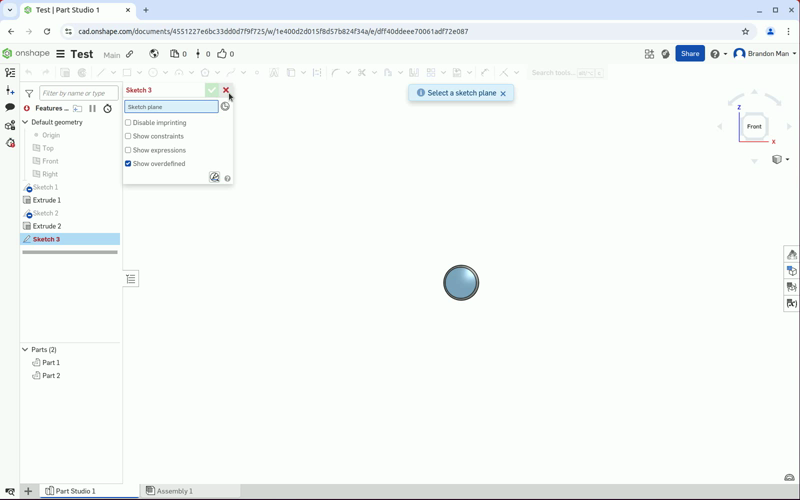
mouse_move(73, 163)
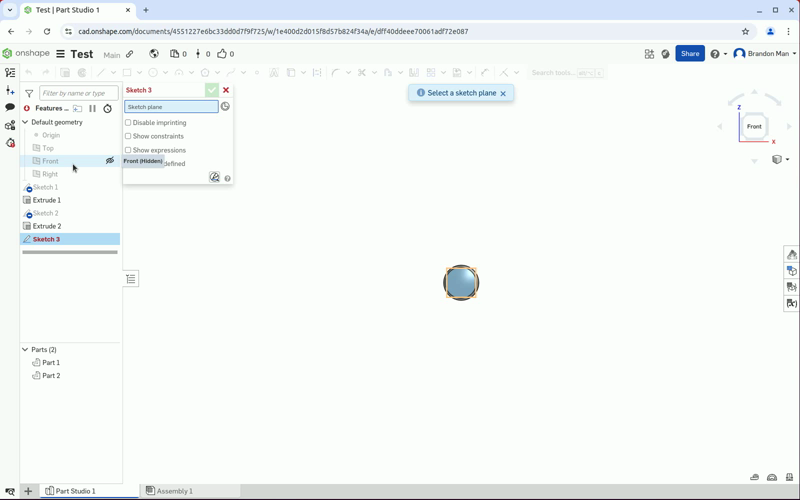
click(73, 163)
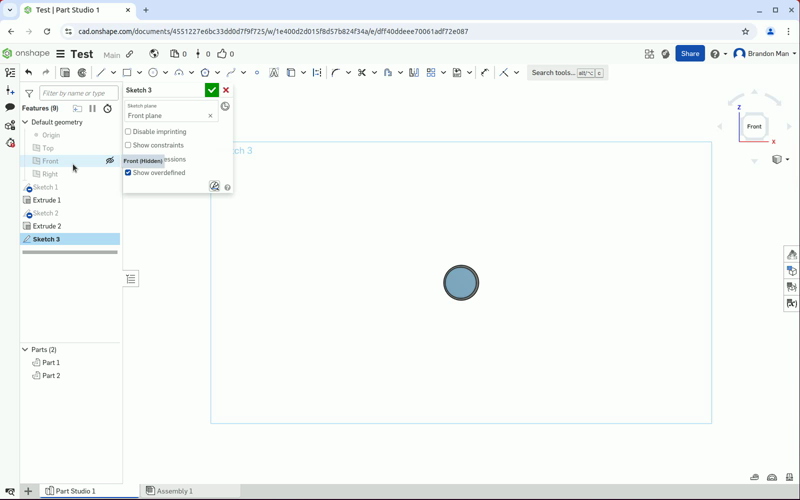
mouse_move(73, 352)
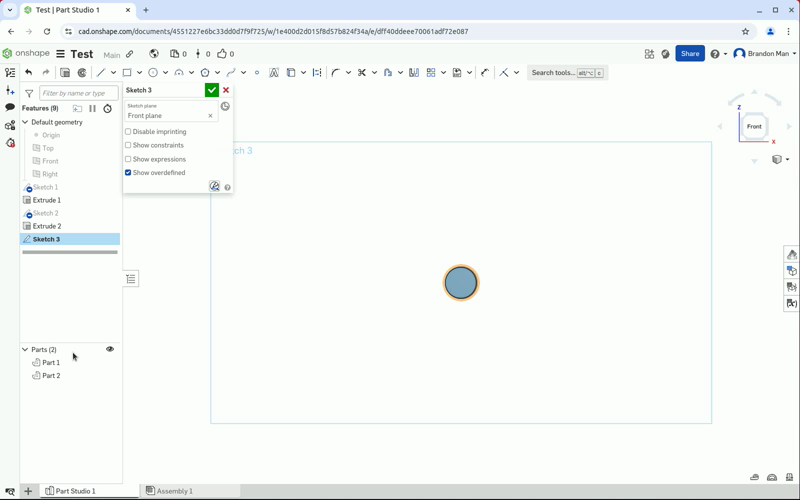
key(y)
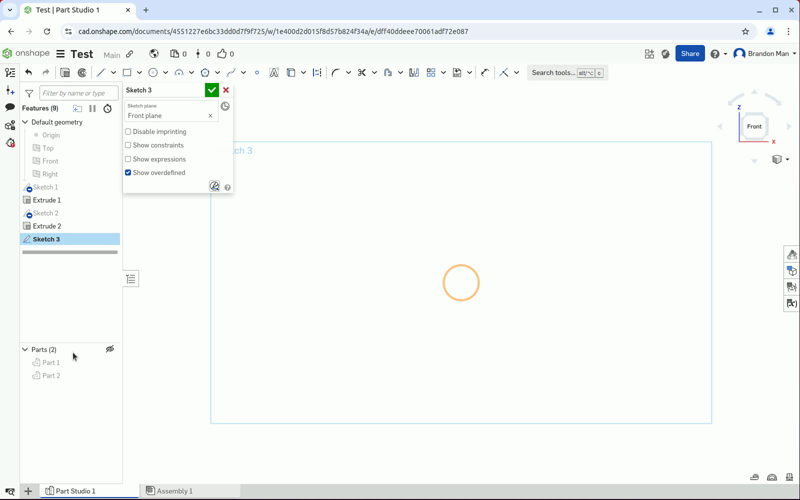
key(c)
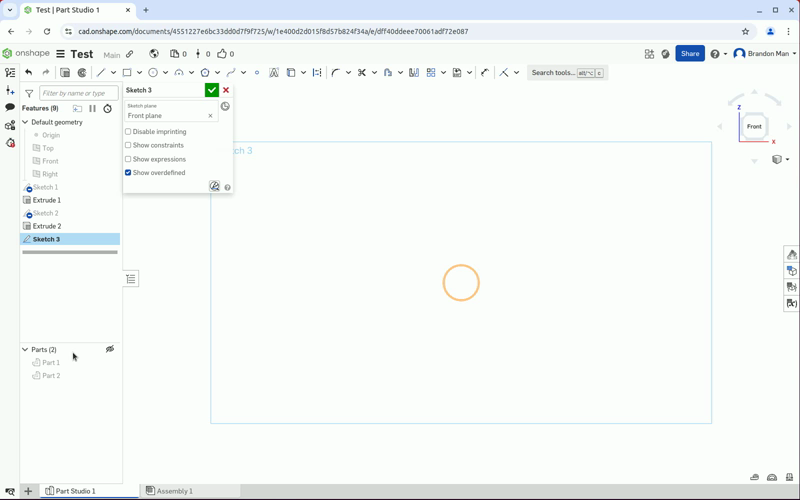
key_down(shift)
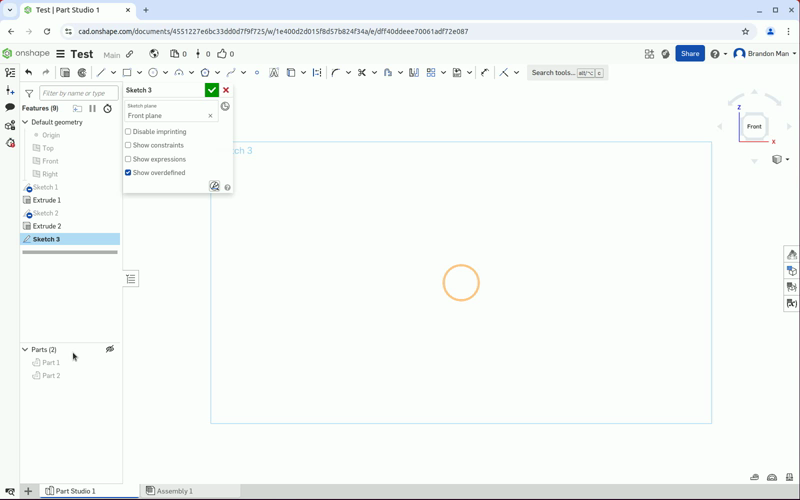
mouse_move(461, 282)
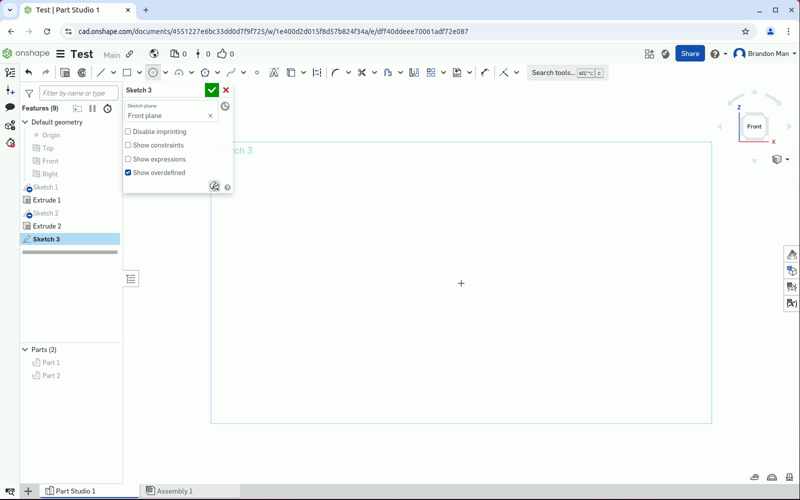
click(461, 282)
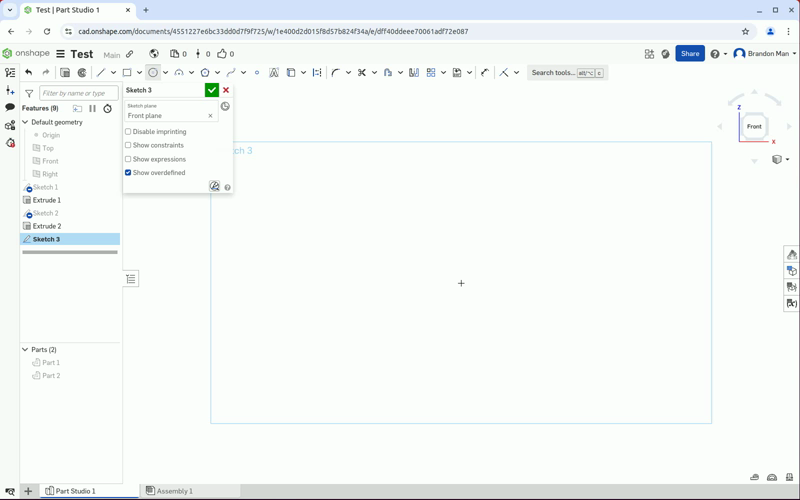
key_up(shift)
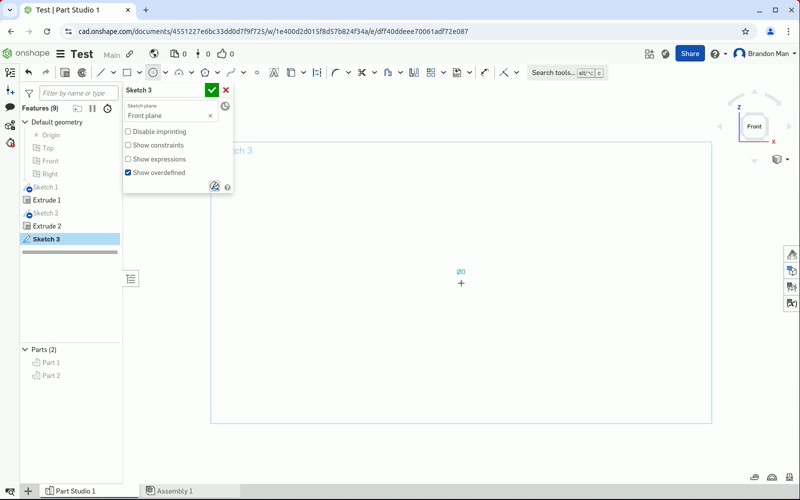
mouse_move(479, 282)
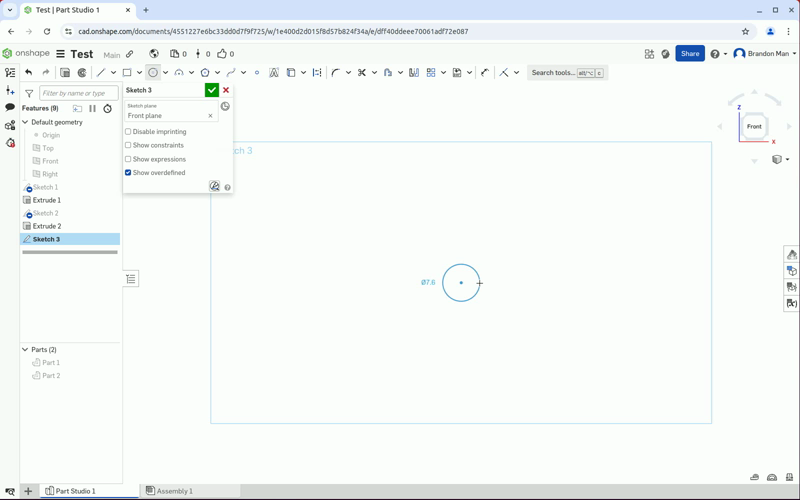
click(479, 282)
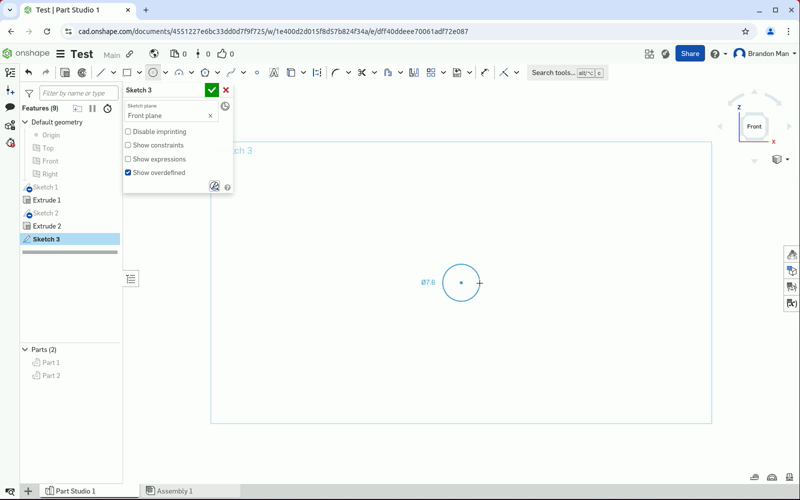
key(esc)
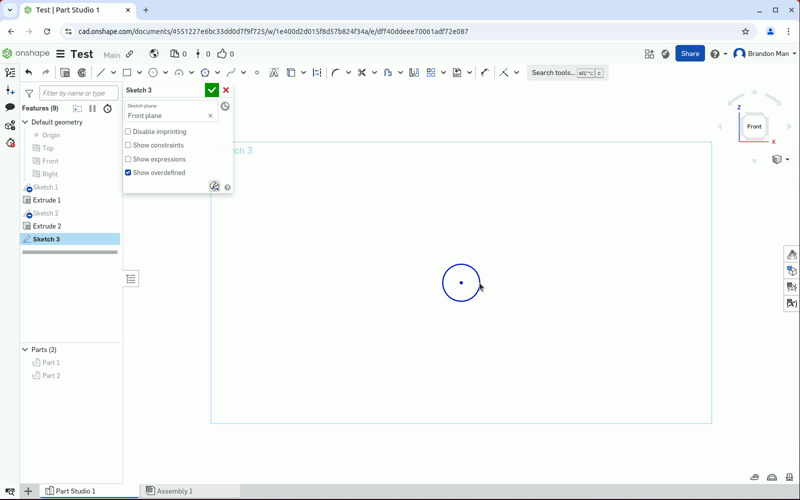
mouse_move(453, 289)
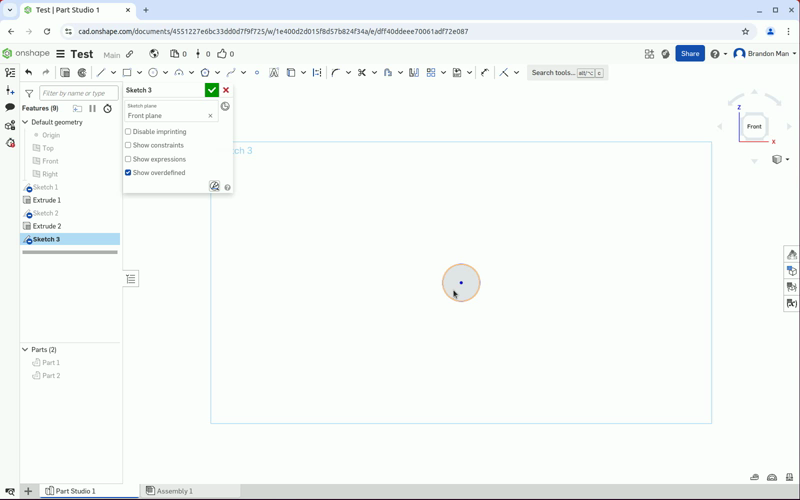
scroll(6)
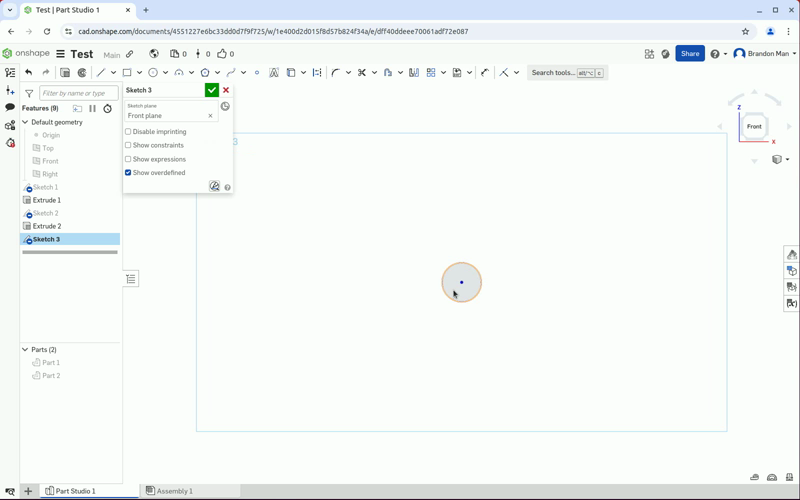
scroll(6)
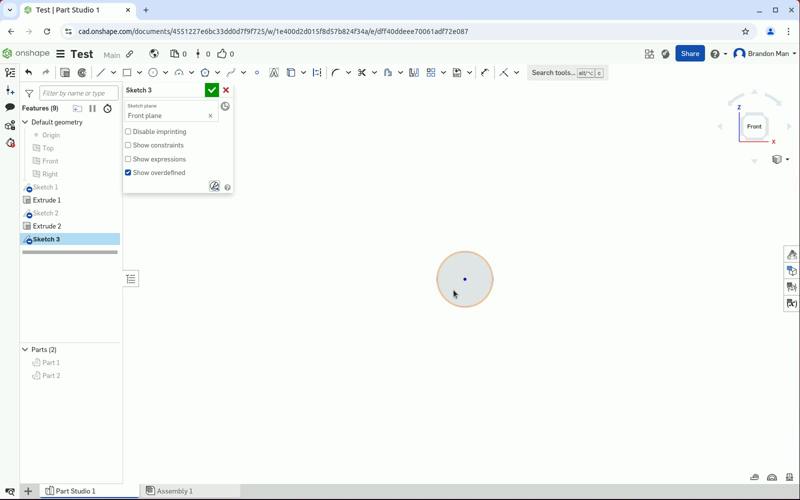
scroll(6)
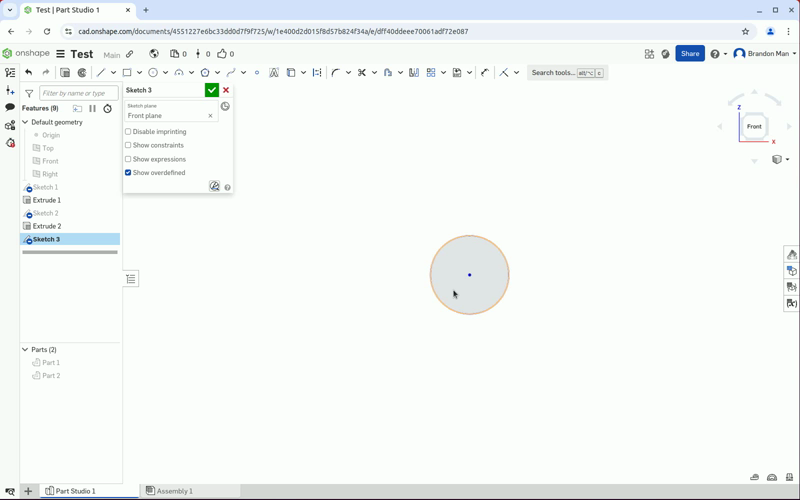
scroll(6)
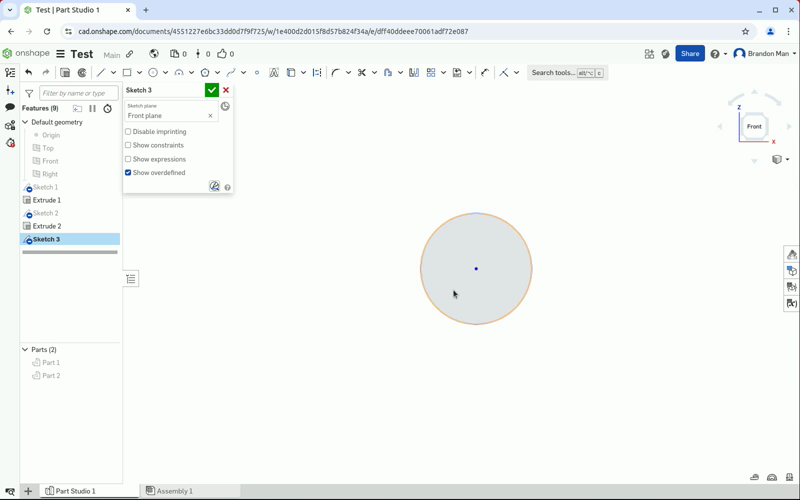
scroll(6)
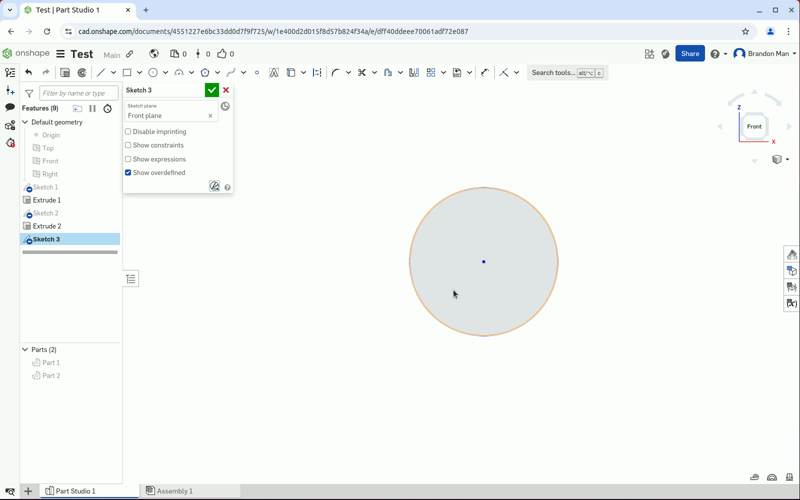
scroll(6)
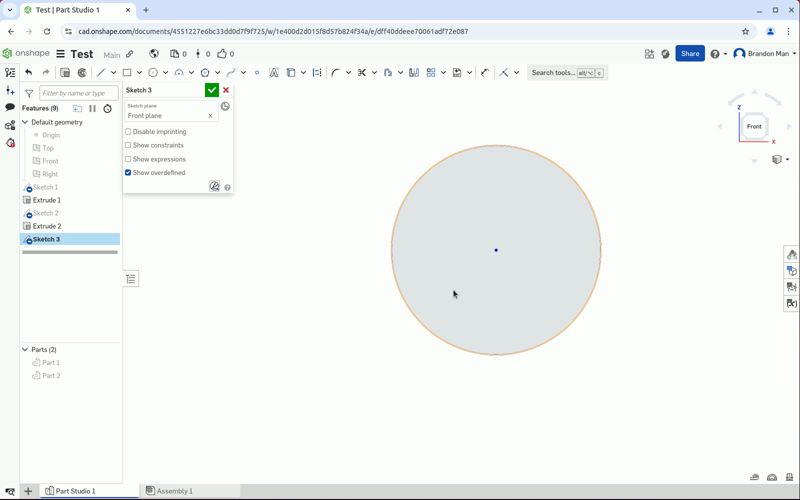
scroll(6)
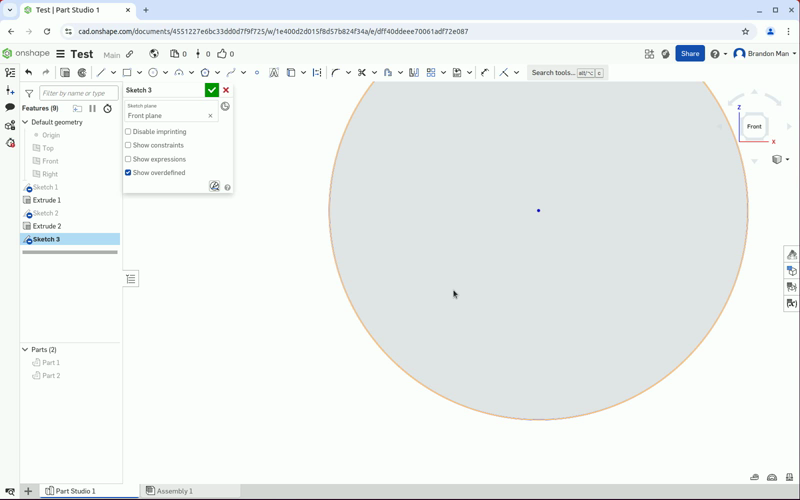
click(453, 289)
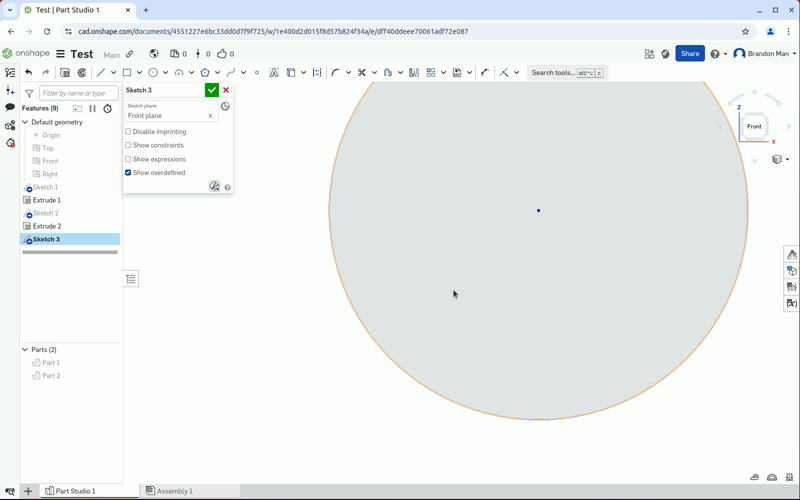
scroll(-6)
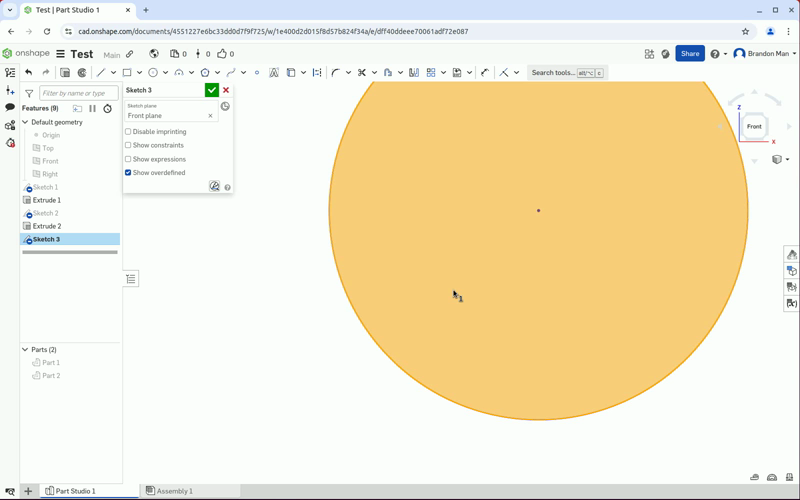
scroll(-6)
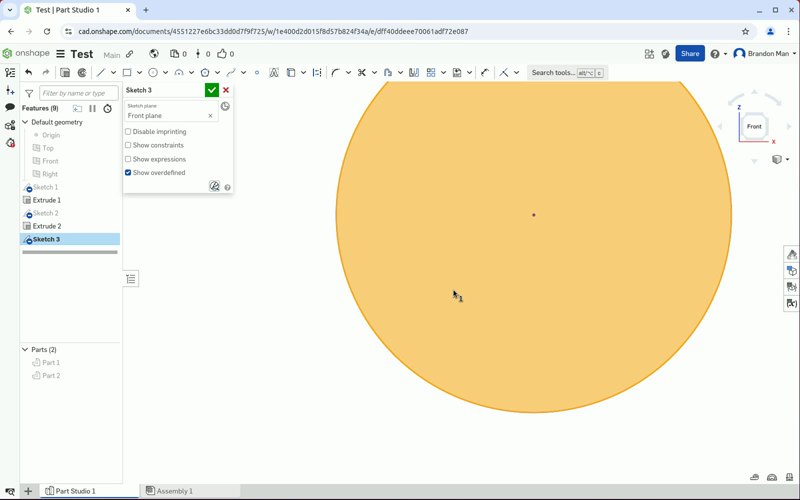
scroll(-6)
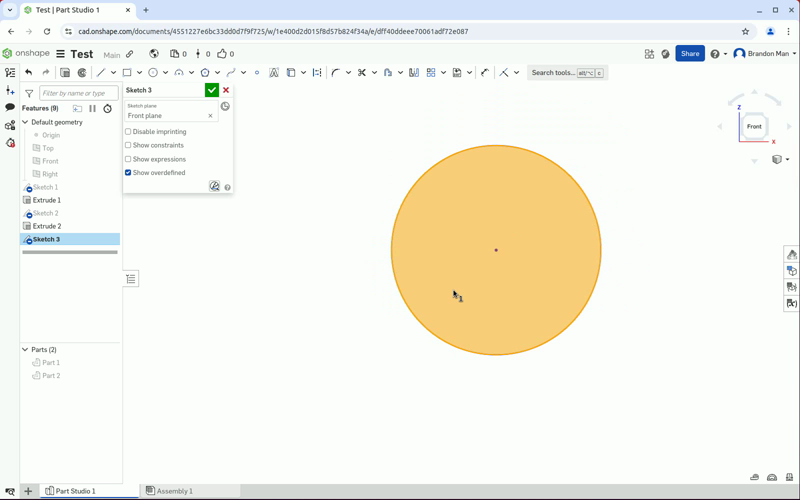
scroll(-6)
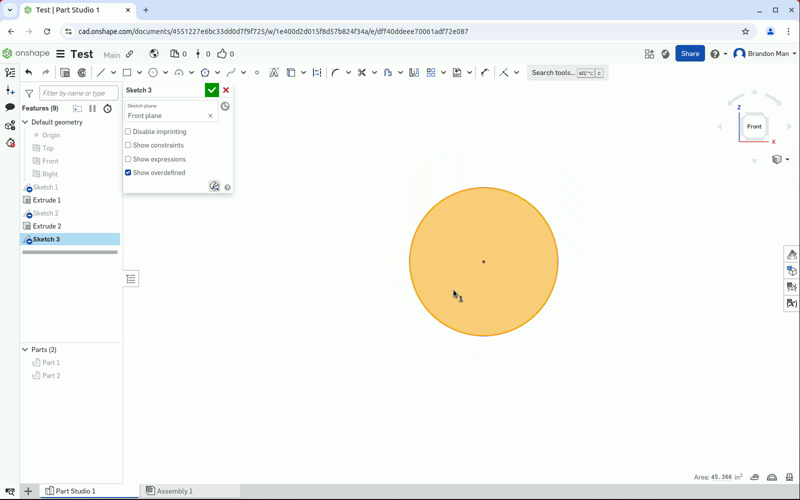
scroll(-6)
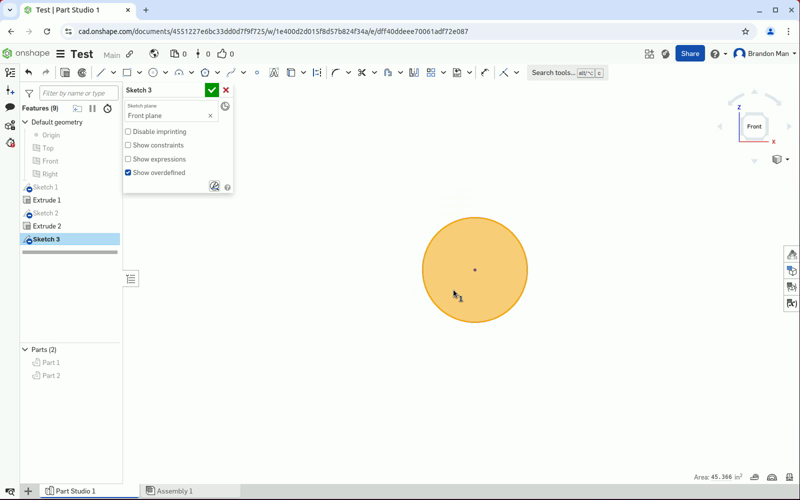
scroll(-6)
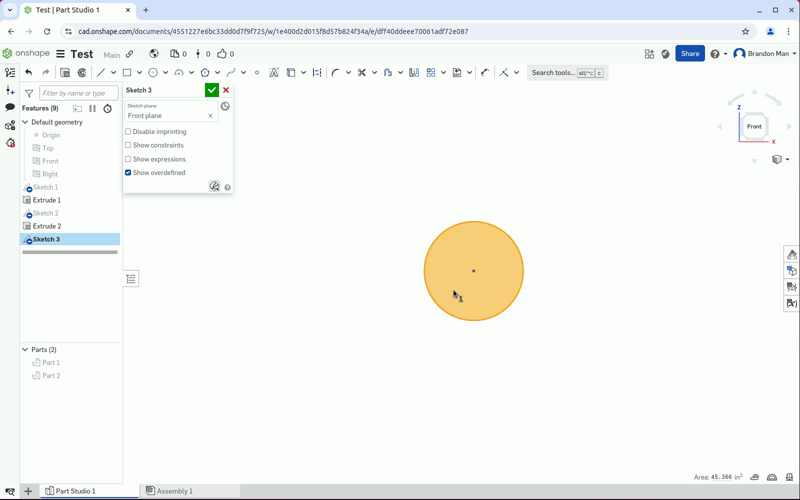
scroll(-6)
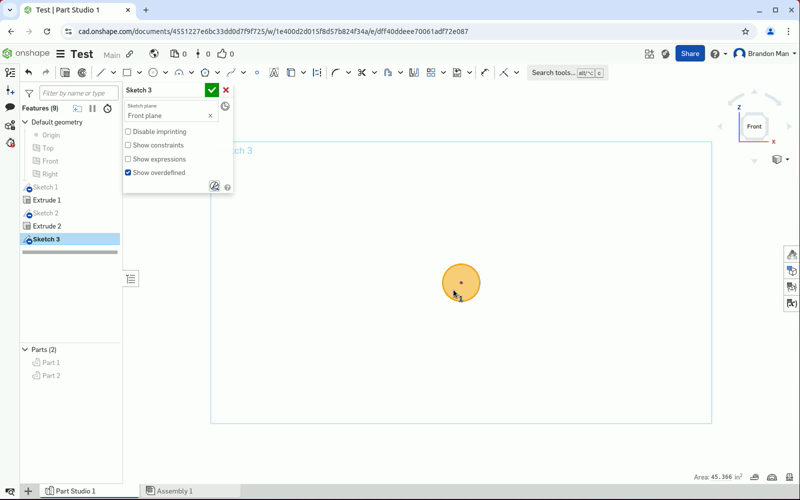
mouse_move(73, 352)
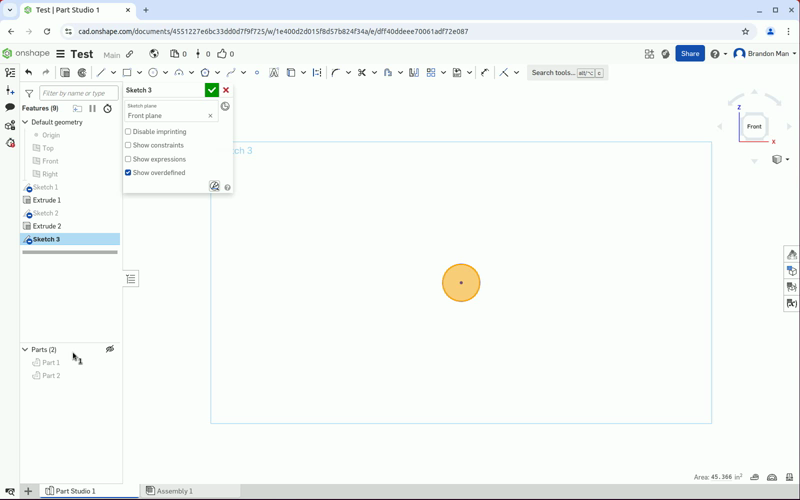
key(shift+y)
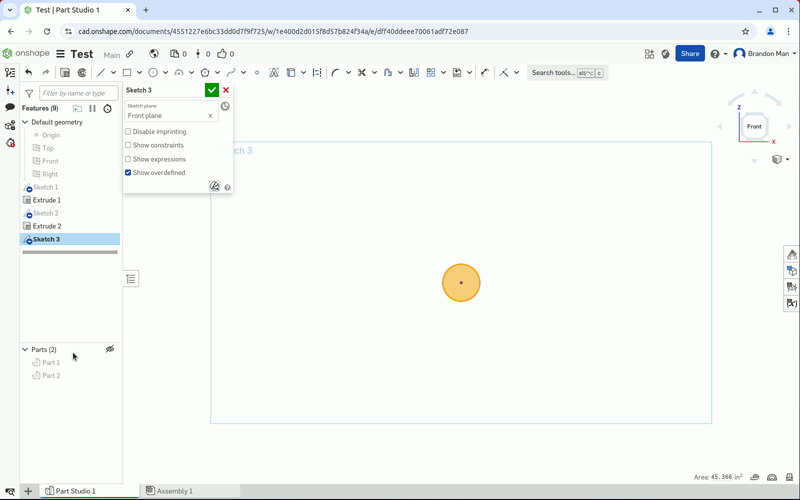
key(shift+e)
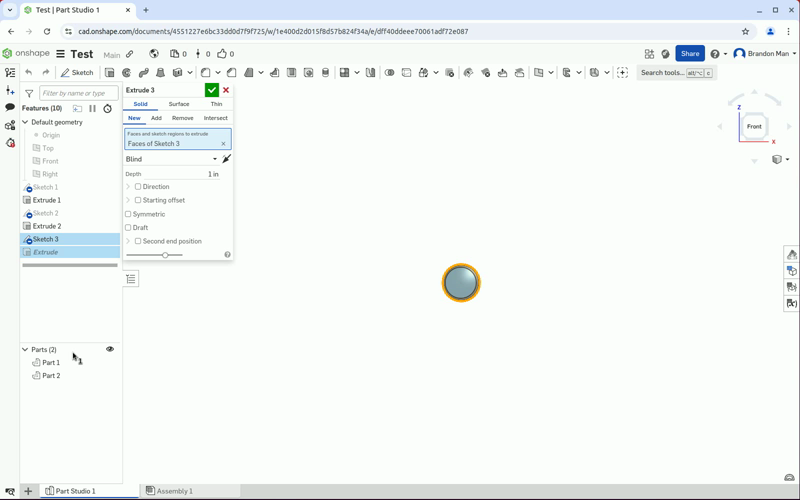
mouse_move(143, 106)
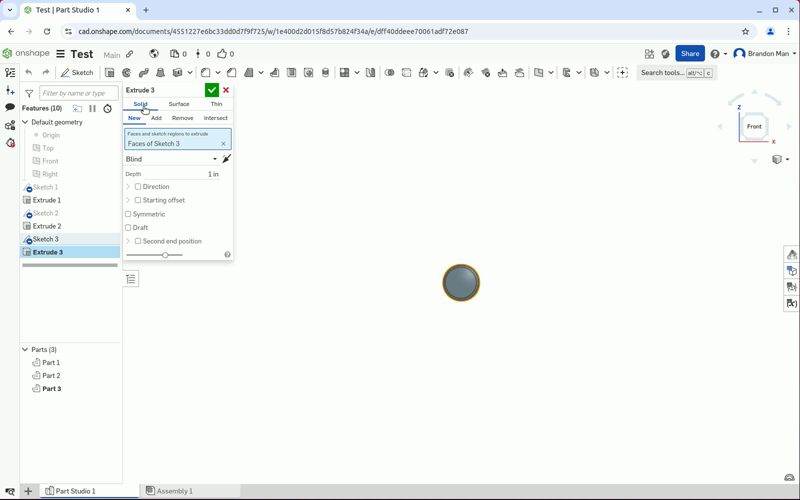
click(143, 106)
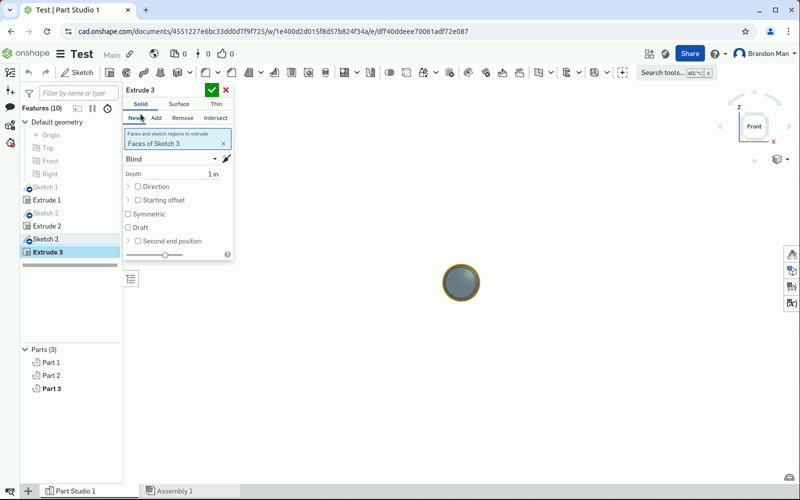
mouse_move(137, 120)
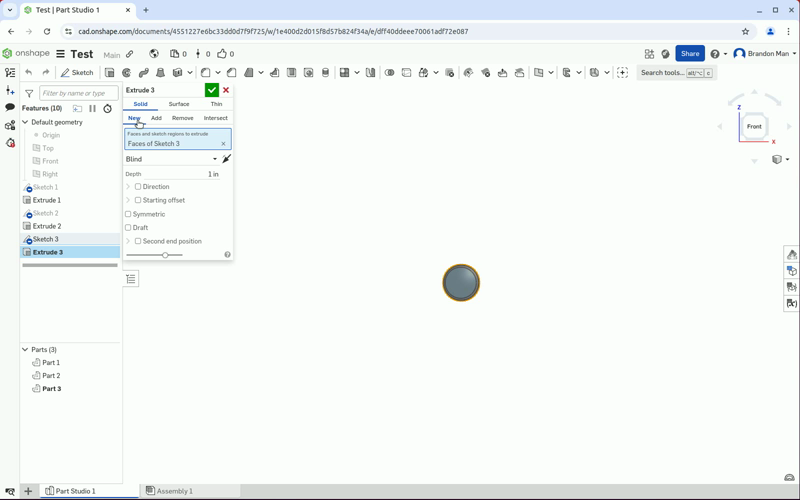
click(137, 120)
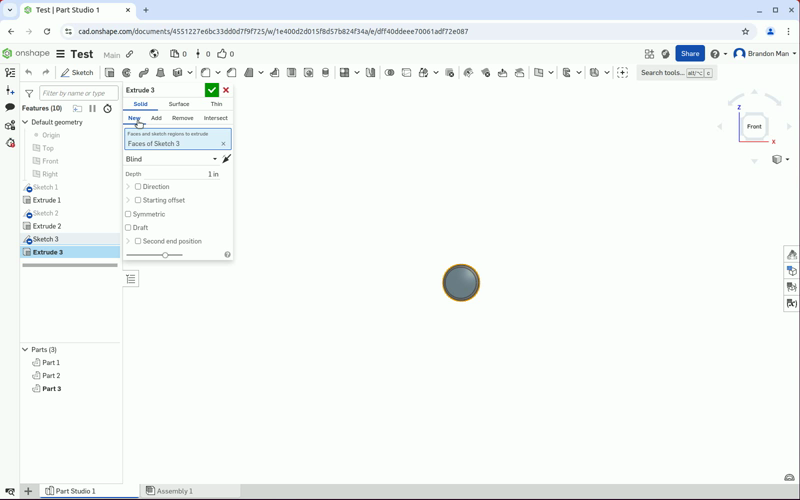
key(tab, 4)
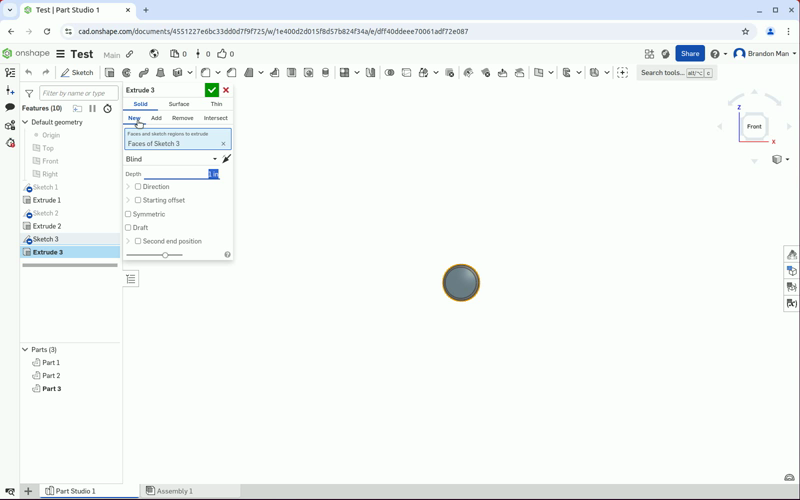
text(18.535)
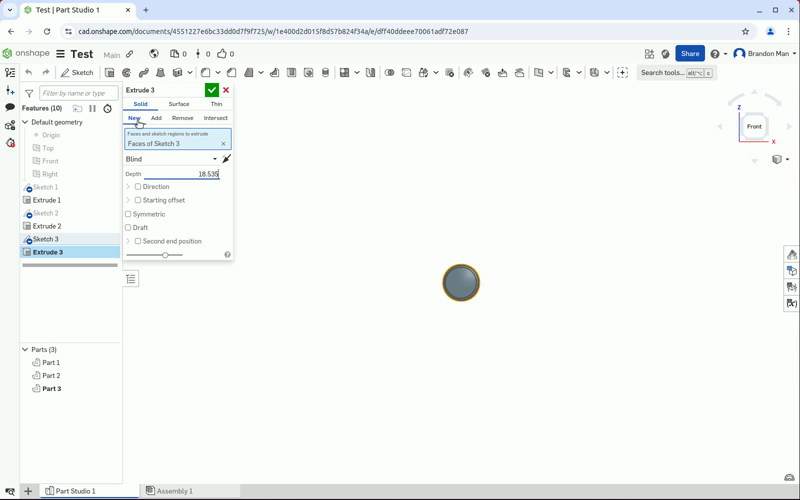
key(enter)
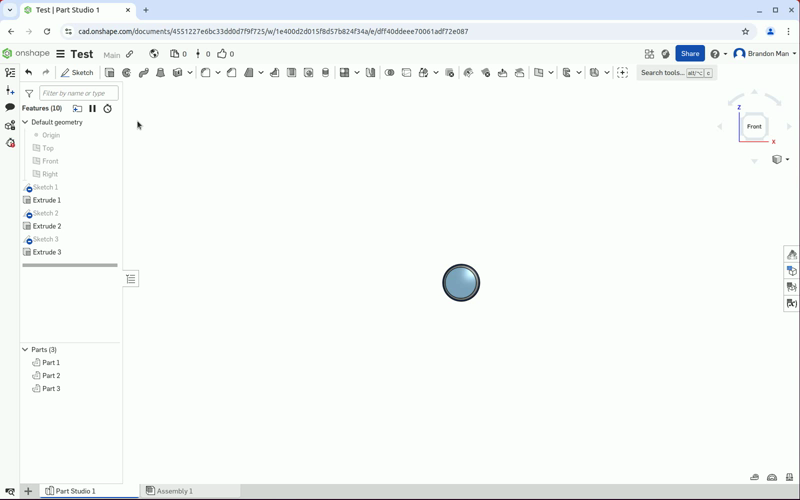
key(shift+h)
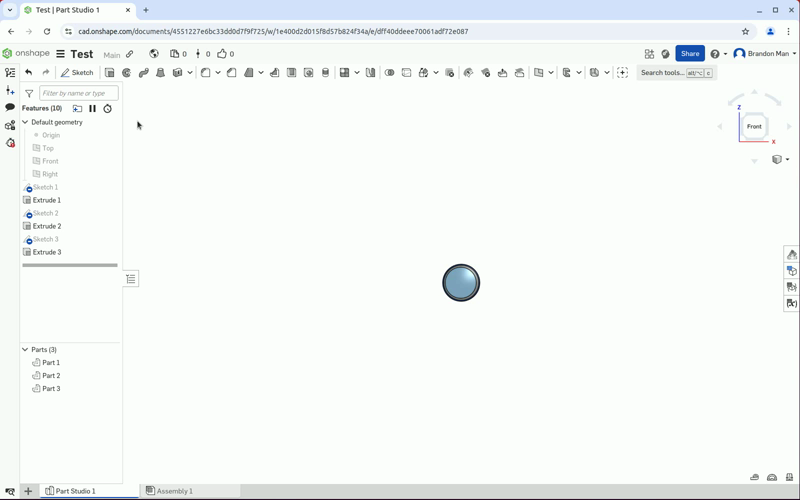
key(shift+h)
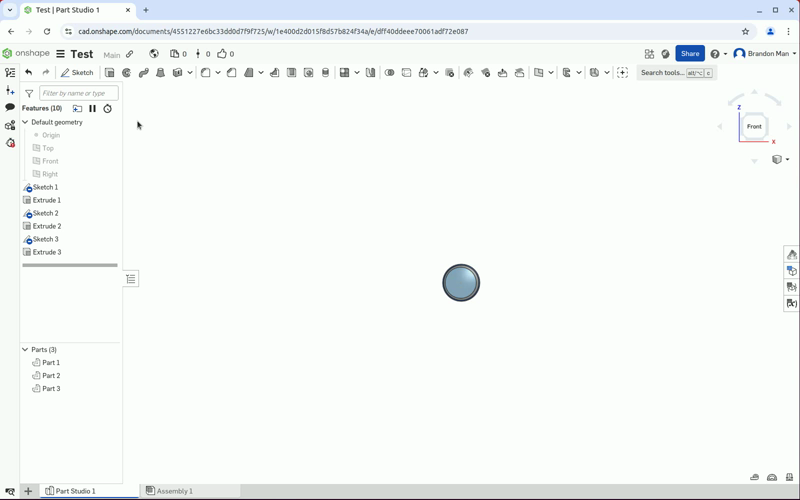
key(shift+7)
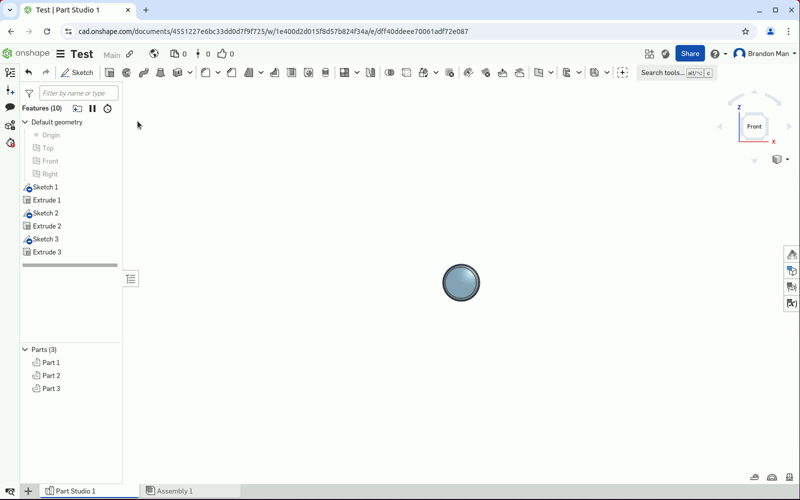
key(left, 2)
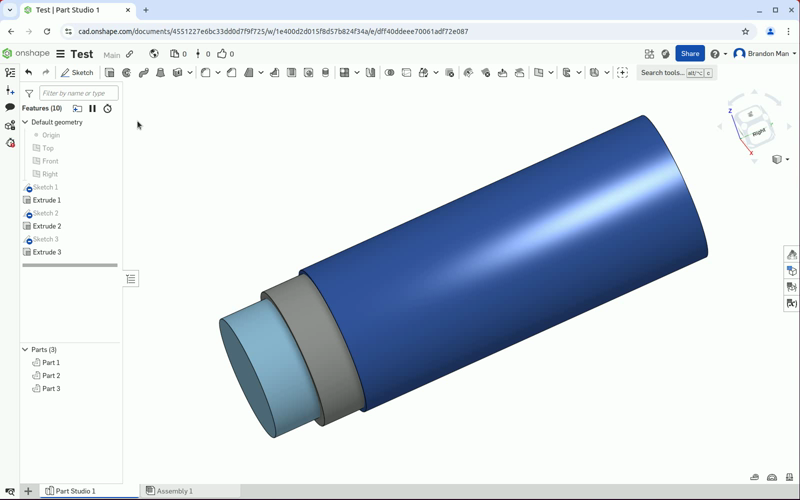
key(down, 2)
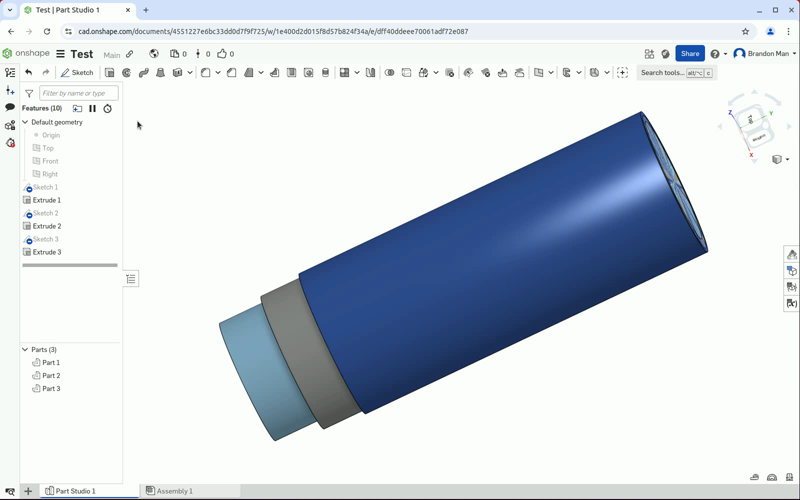
key(up, 2)
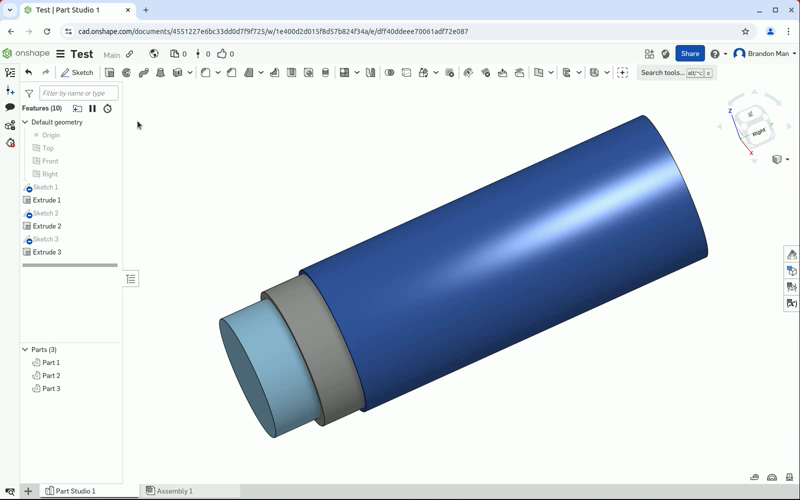
key(right, 2)
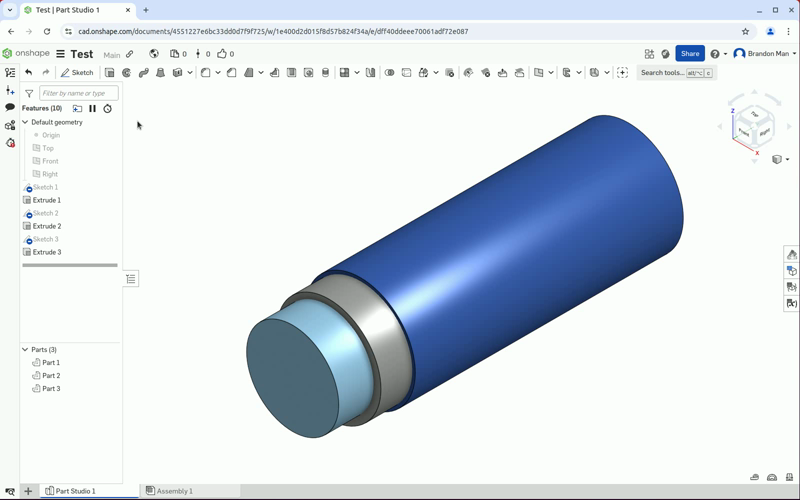
mouse_move(73, 189)
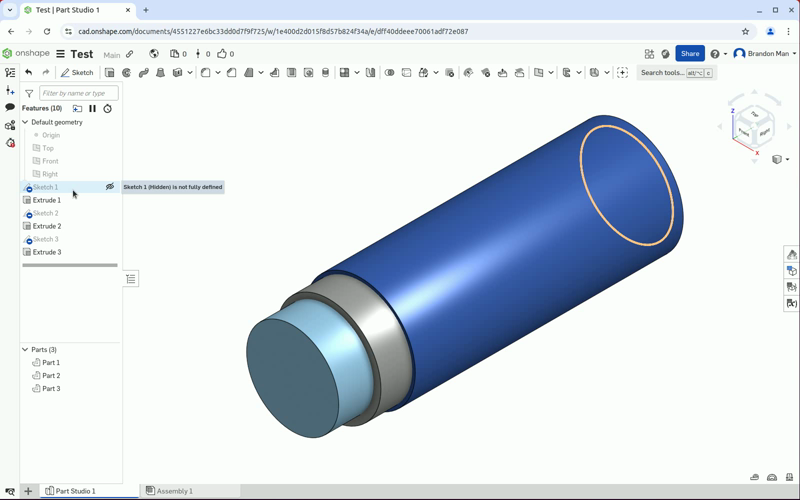
click(73, 189)